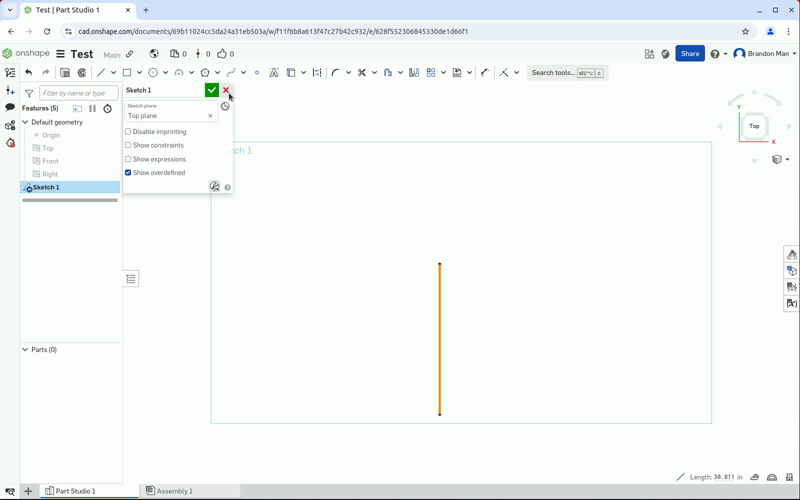
key(shift+h)
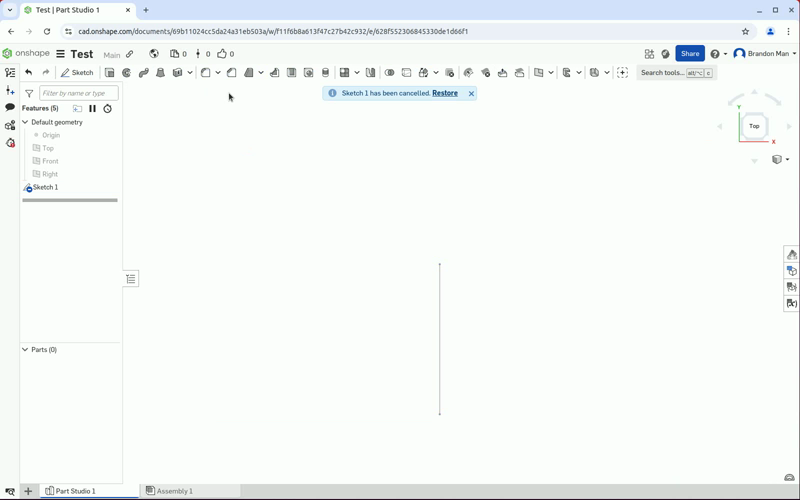
key(shift+s)
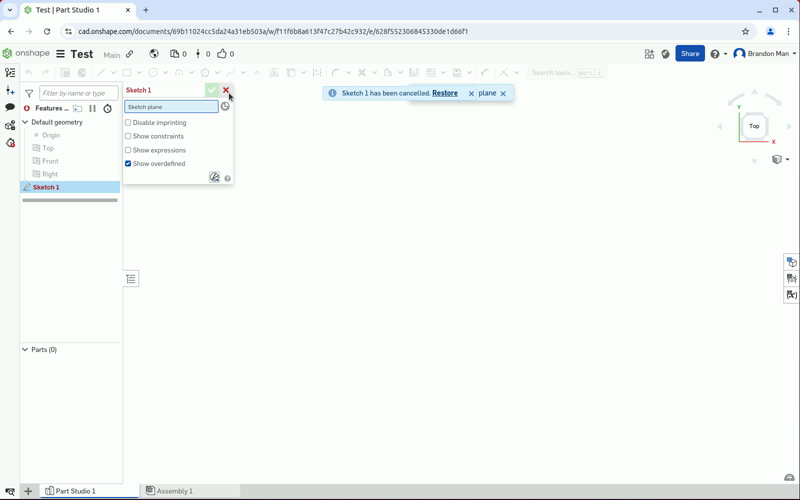
mouse_move(73, 150)
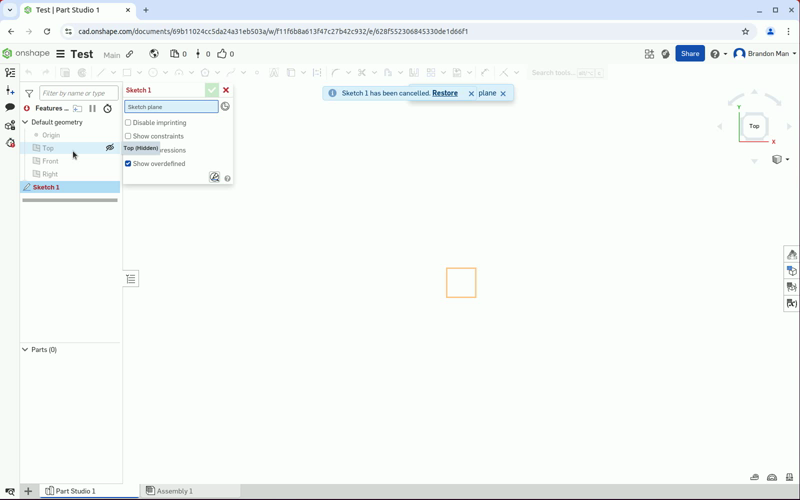
click(73, 150)
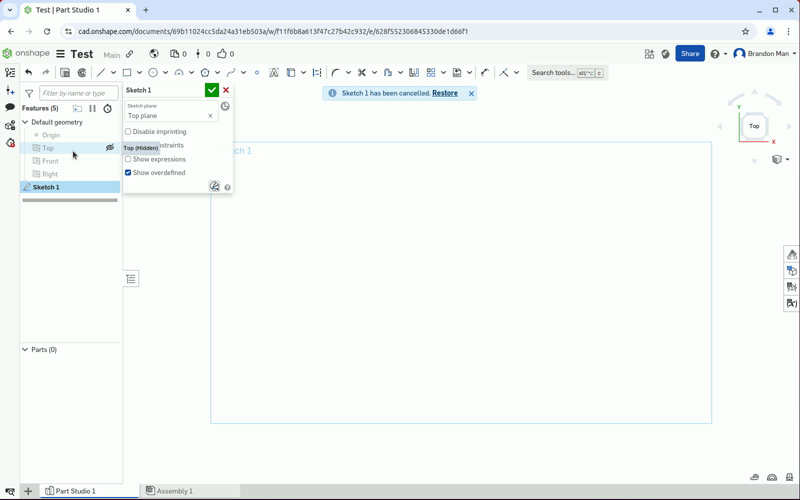
mouse_move(73, 352)
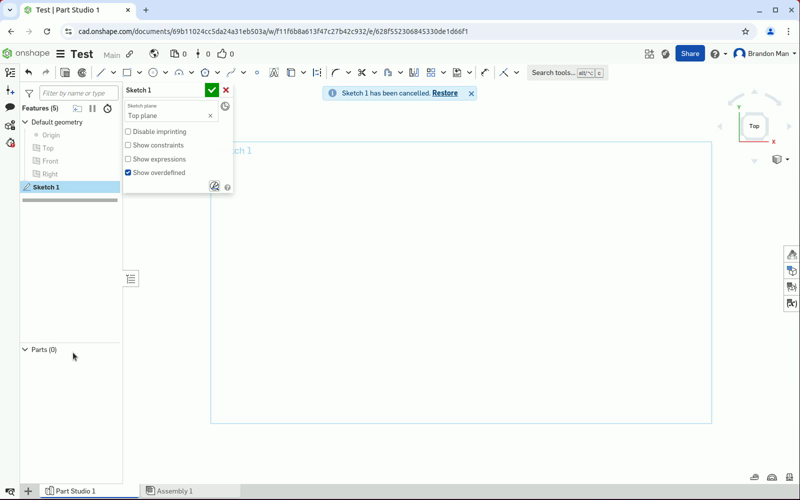
key(y)
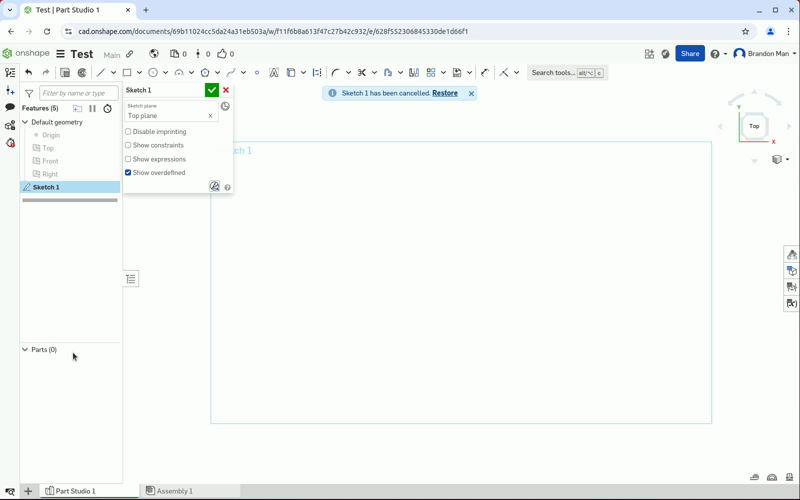
key(c)
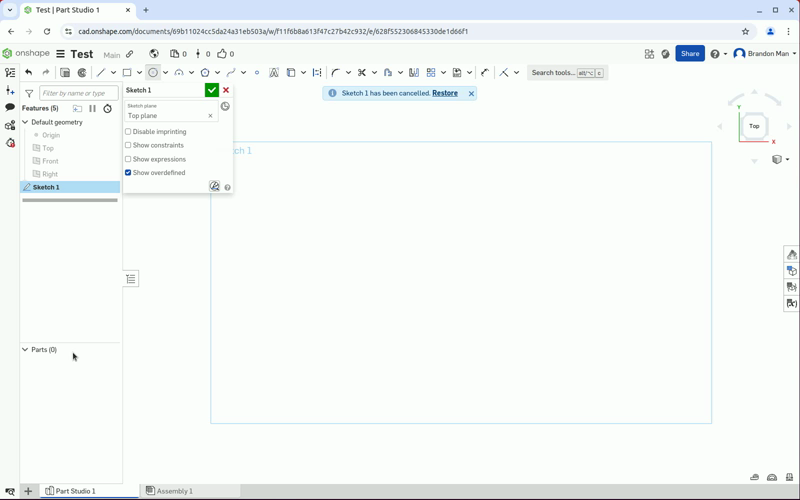
key_down(shift)
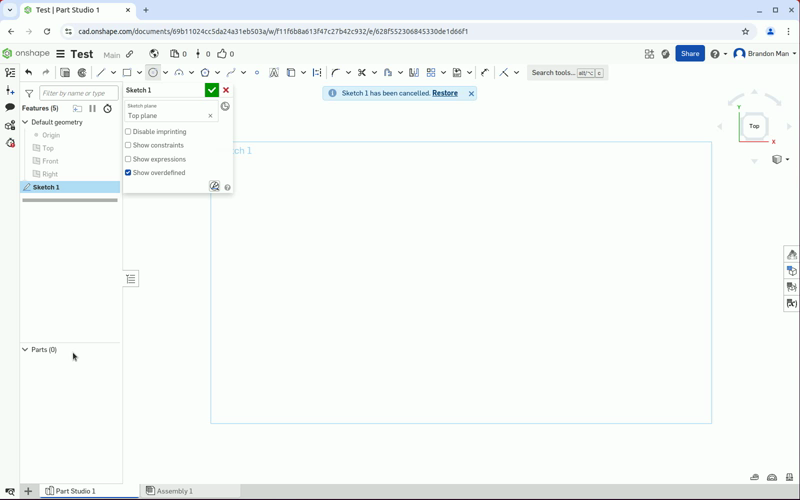
mouse_move(461, 282)
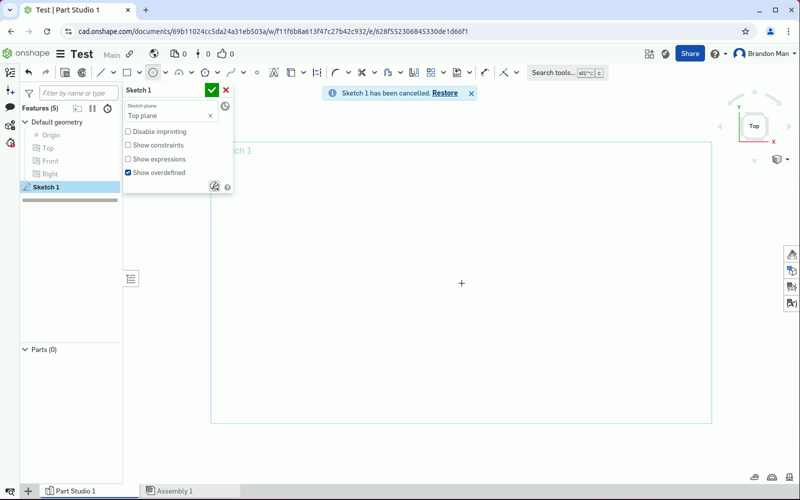
click(461, 282)
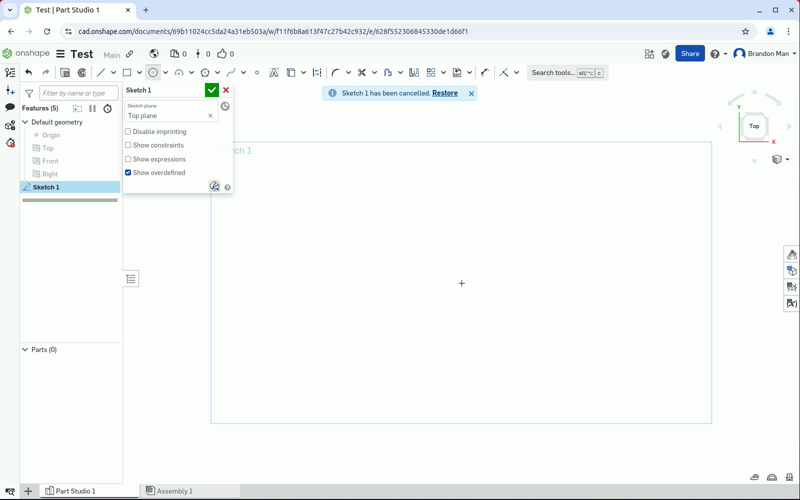
key_up(shift)
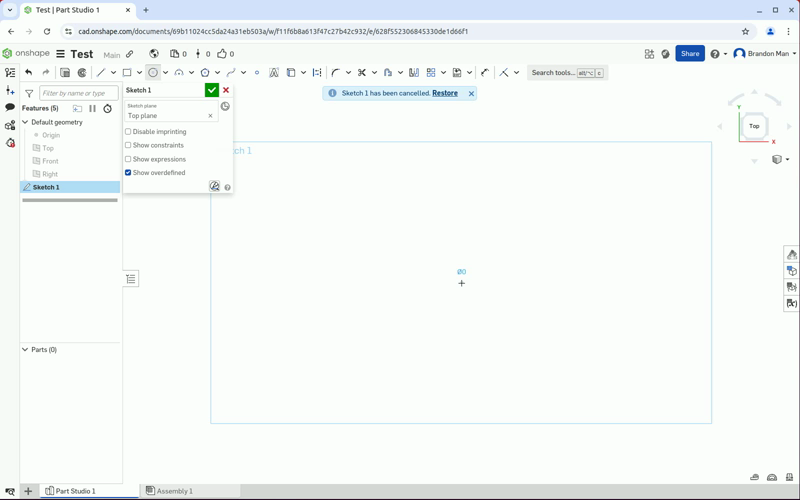
mouse_move(500, 282)
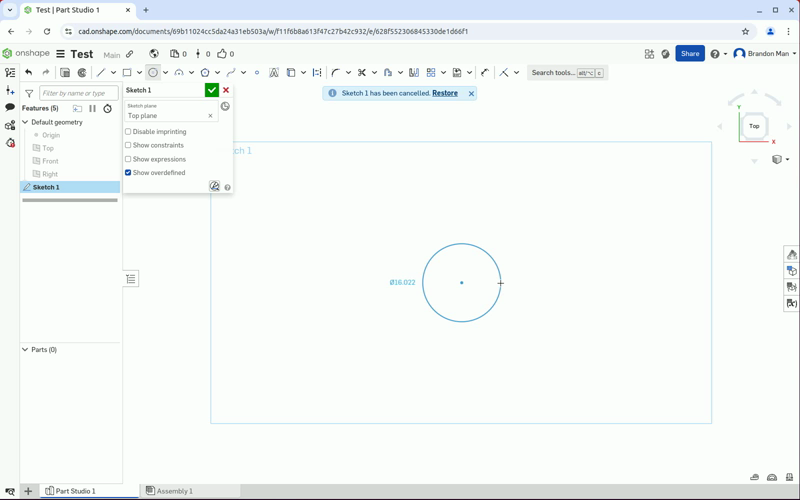
click(500, 282)
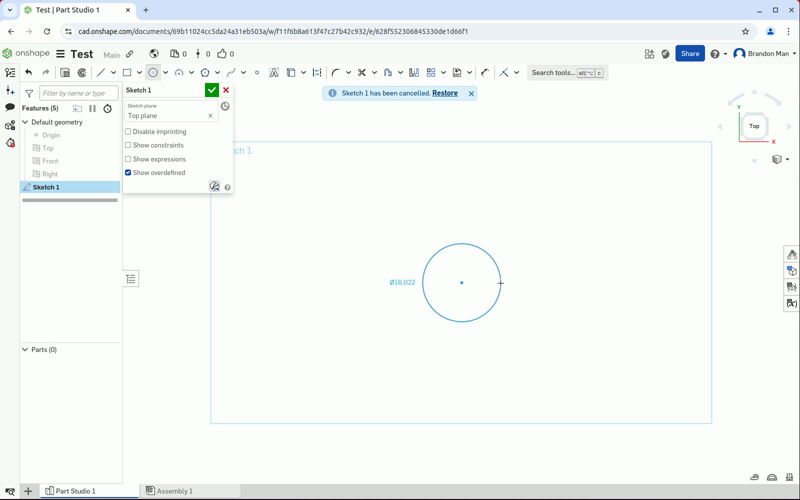
key(esc)
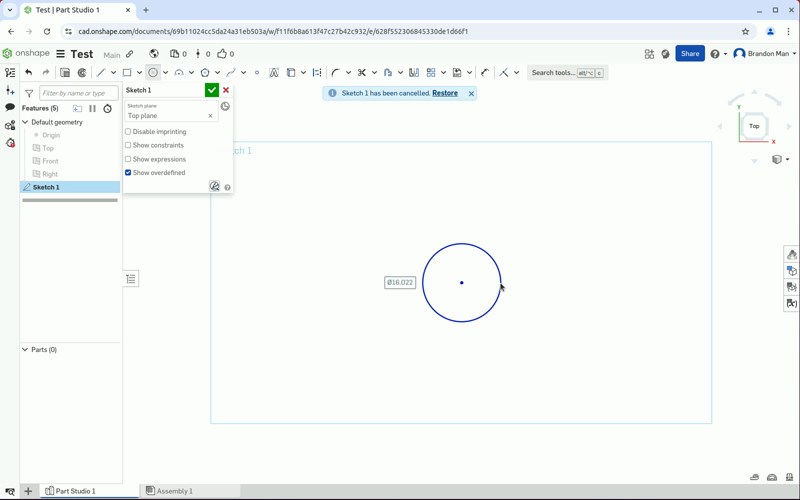
mouse_move(439, 300)
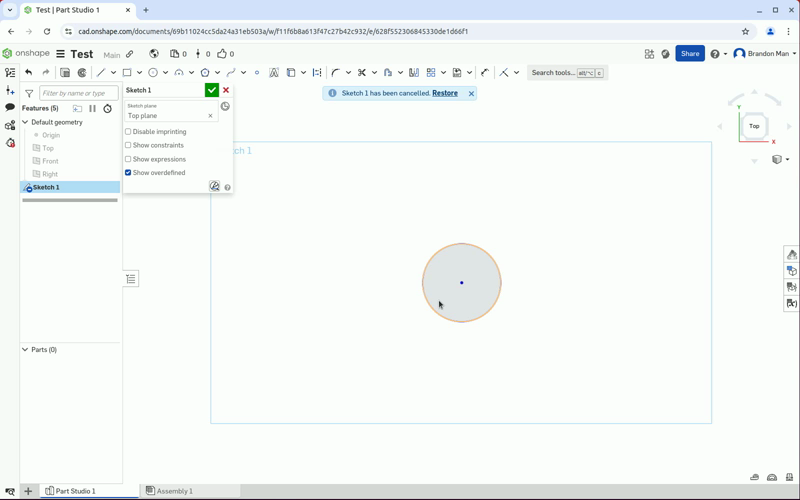
click(439, 300)
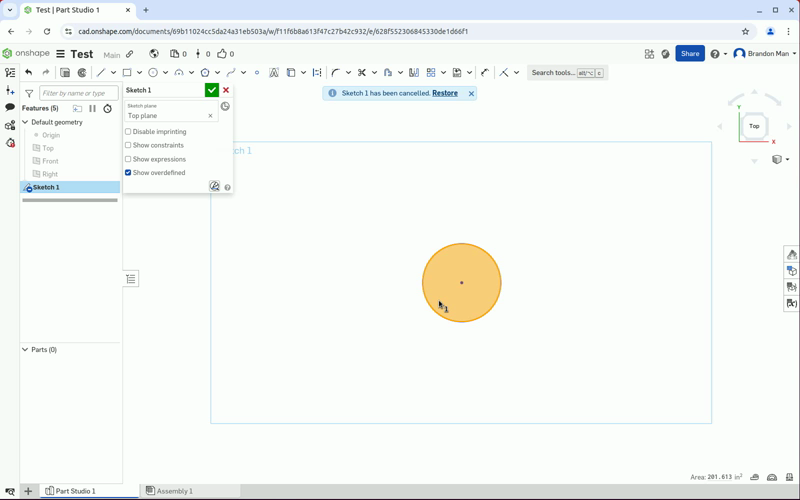
mouse_move(73, 352)
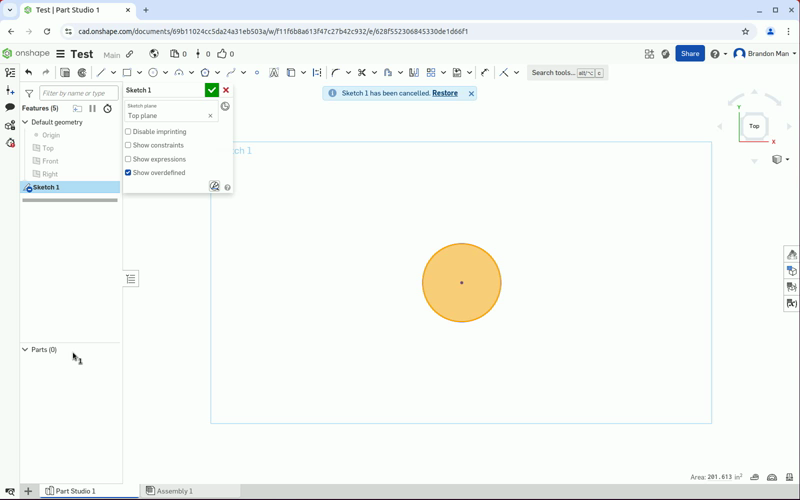
key(shift+y)
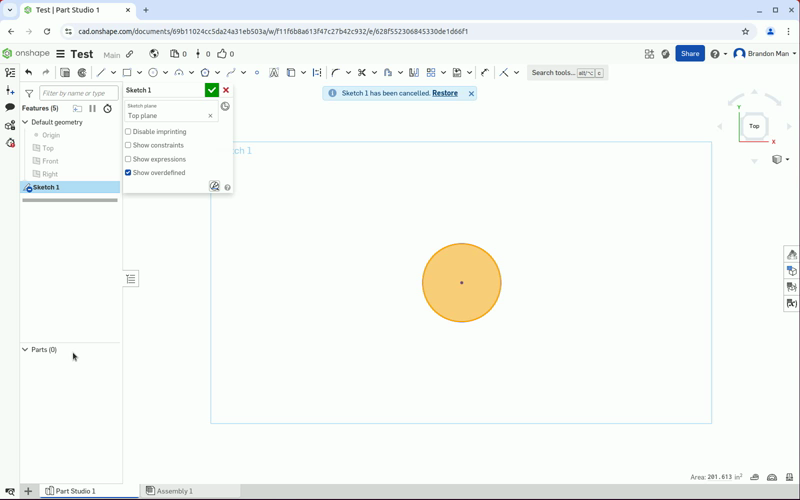
key(shift+e)
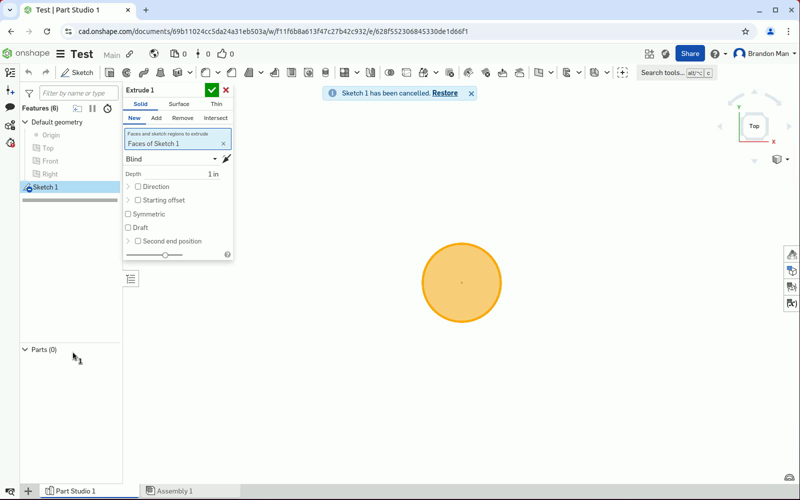
mouse_move(143, 106)
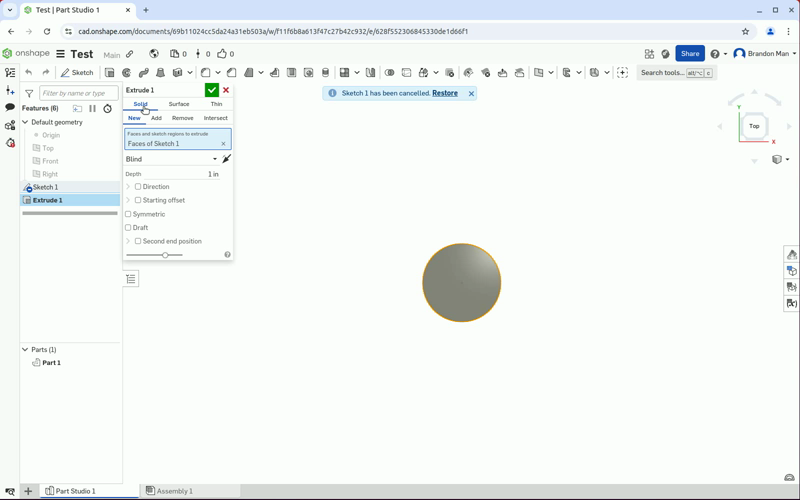
click(143, 106)
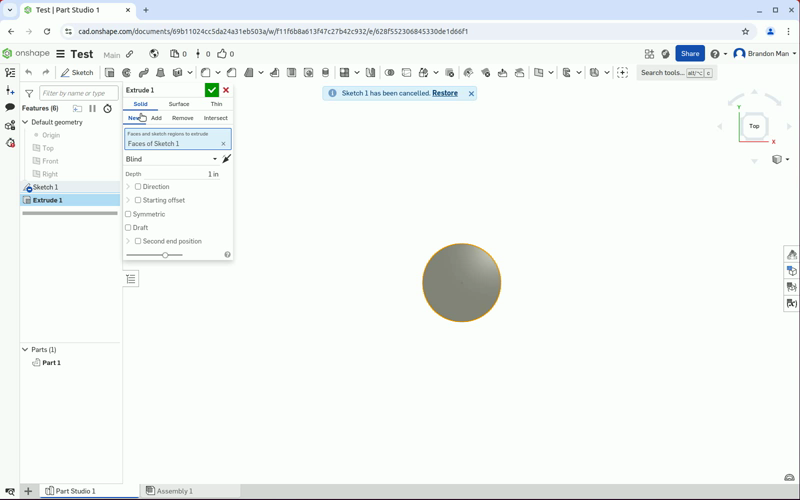
mouse_move(137, 120)
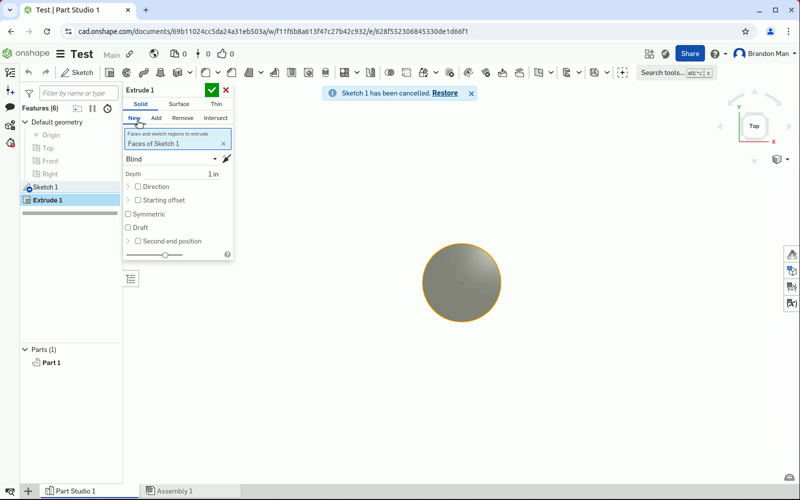
click(137, 120)
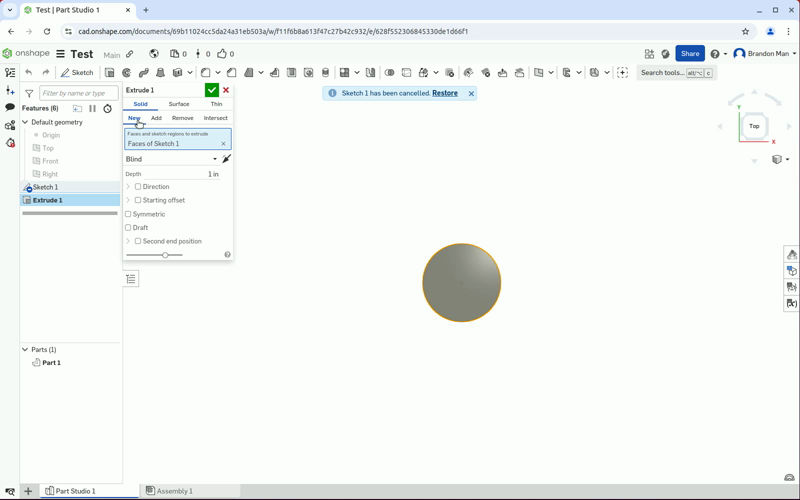
key(tab, 4)
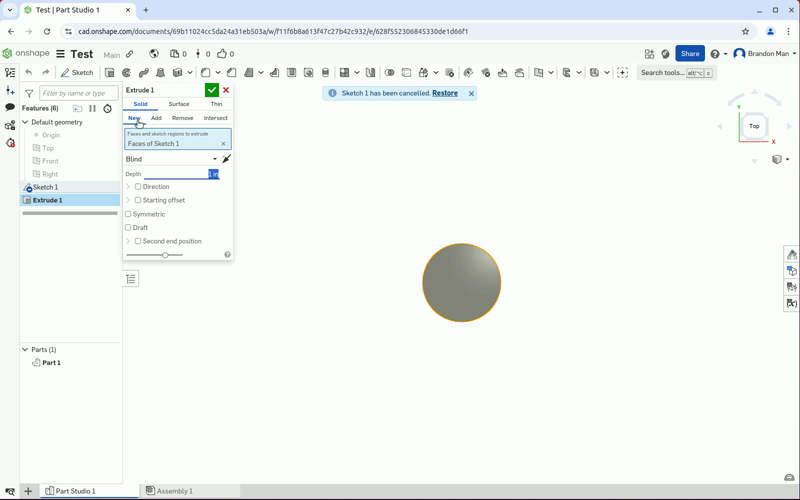
text(12.276)
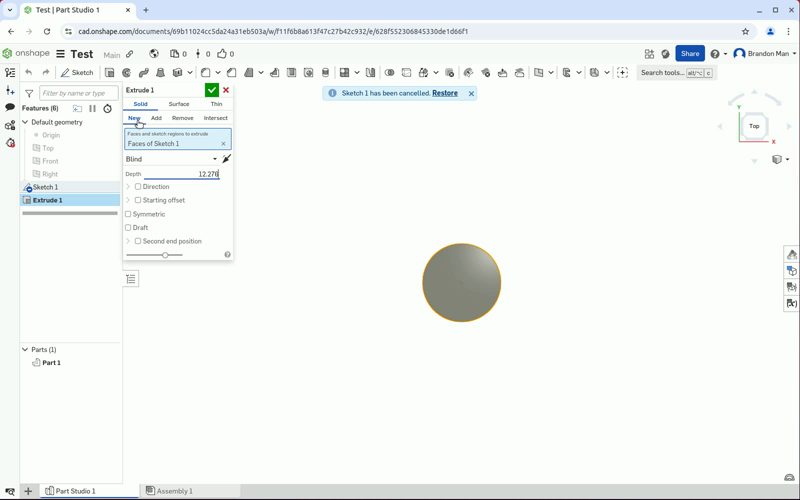
key(enter)
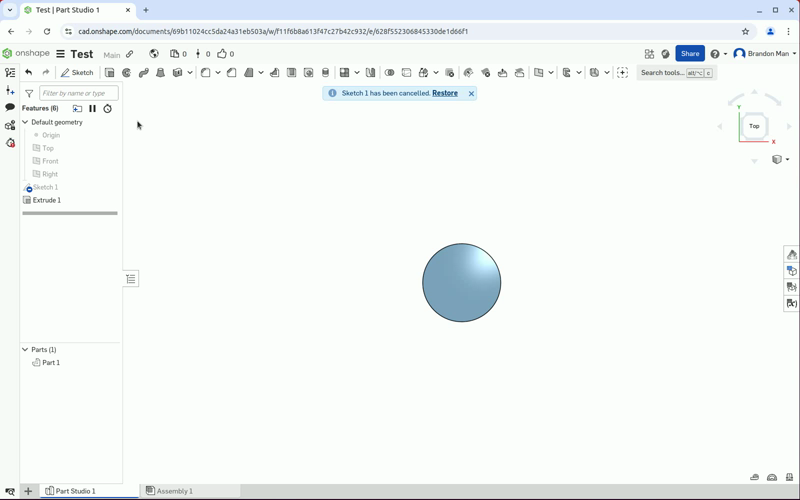
key(shift+h)
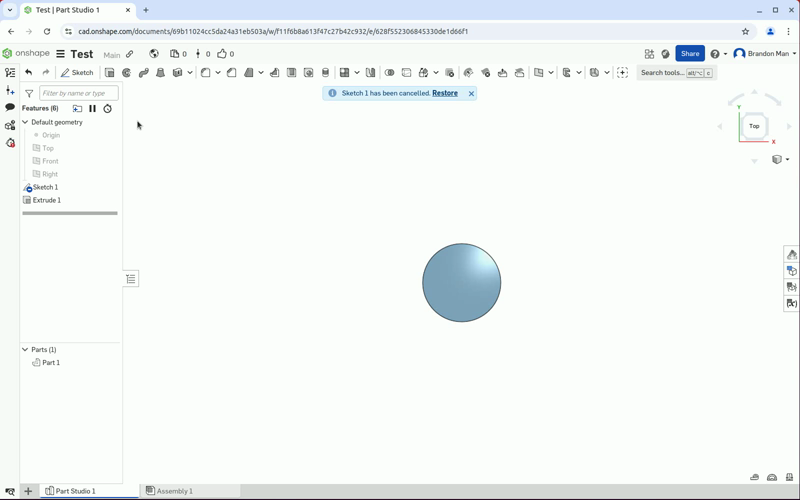
key(shift+h)
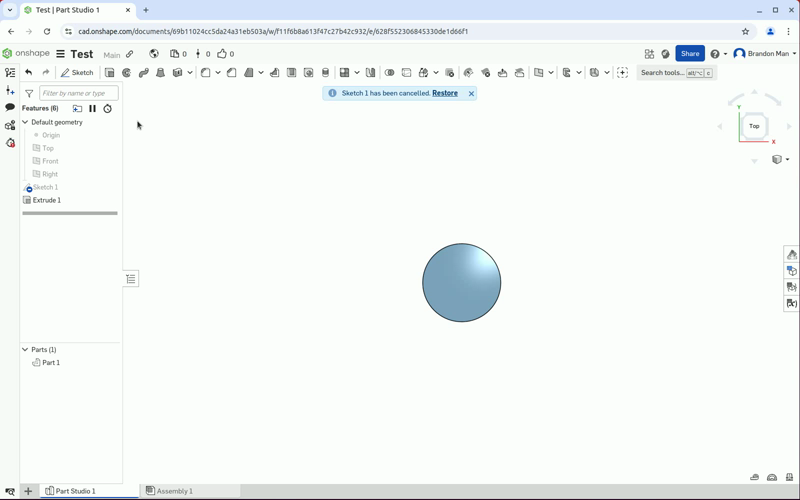
mouse_move(73, 189)
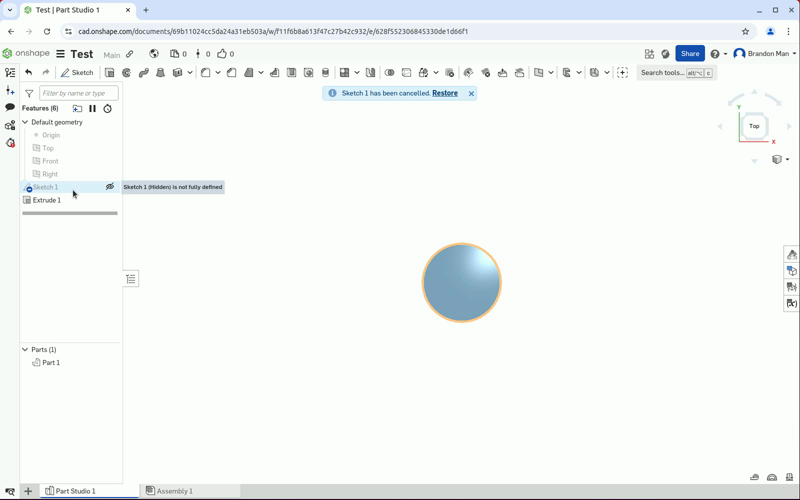
click(73, 189)
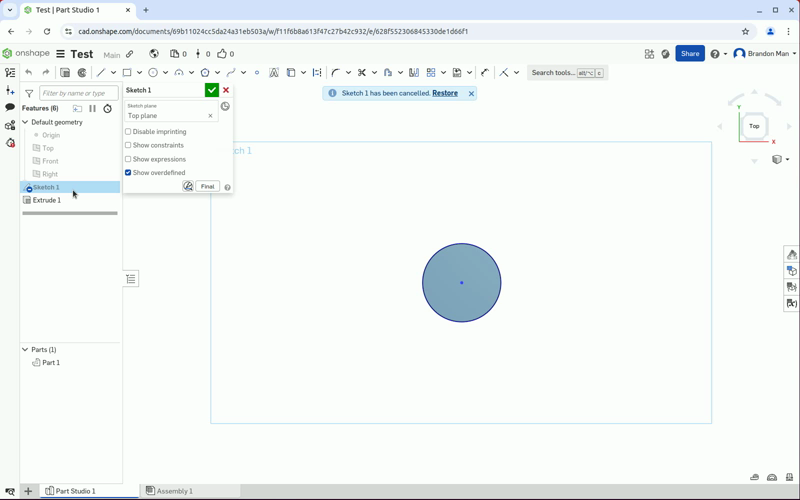
mouse_move(229, 92)
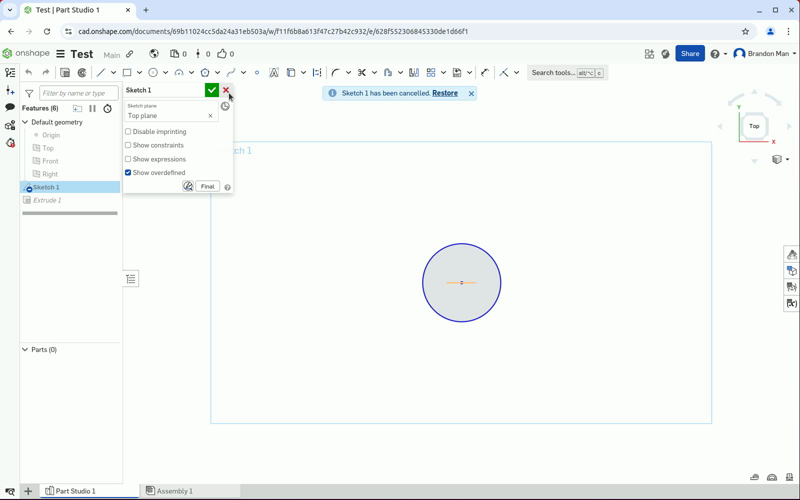
click(229, 92)
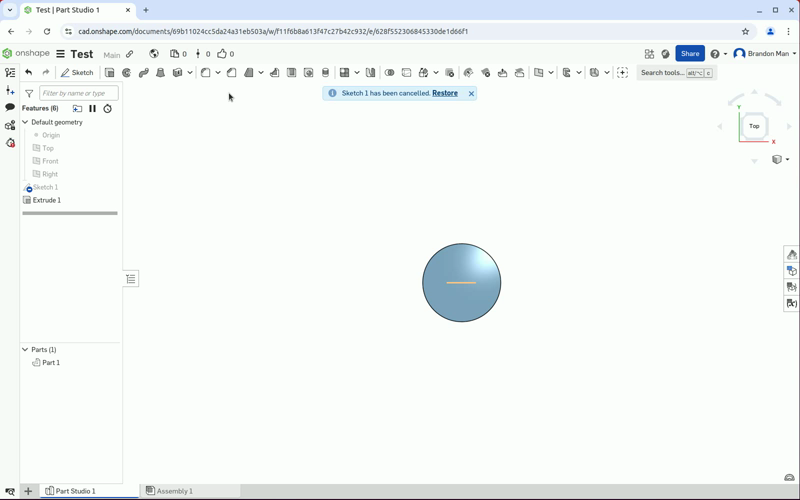
mouse_move(541, 75)
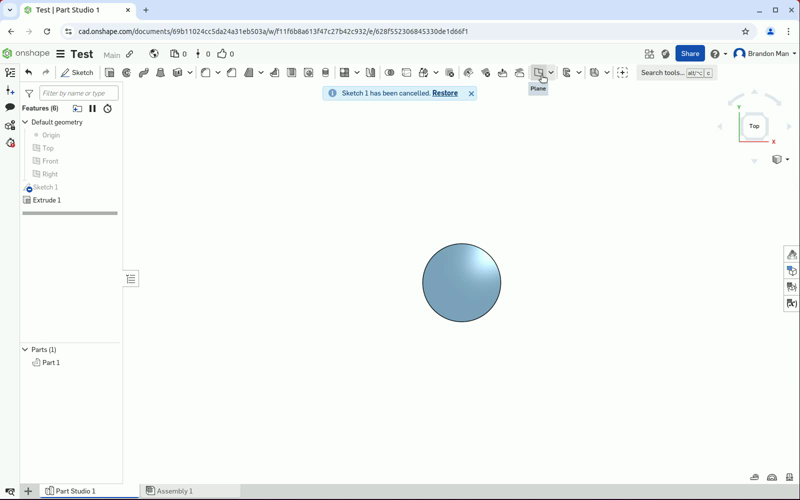
click(541, 75)
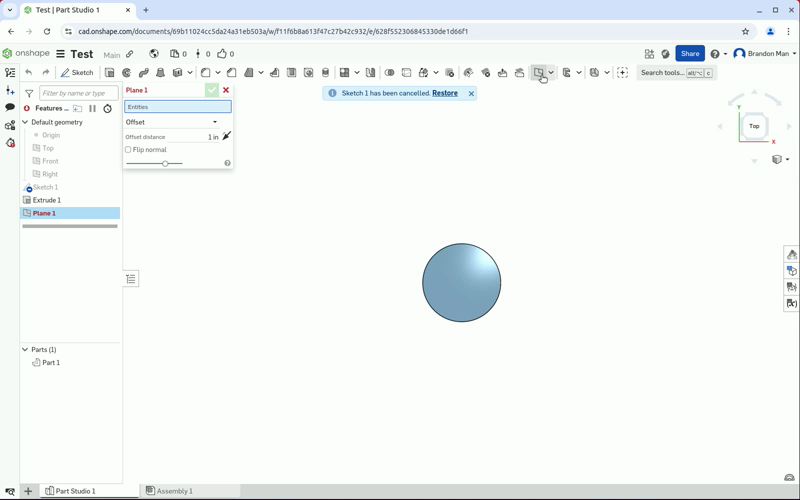
mouse_move(73, 150)
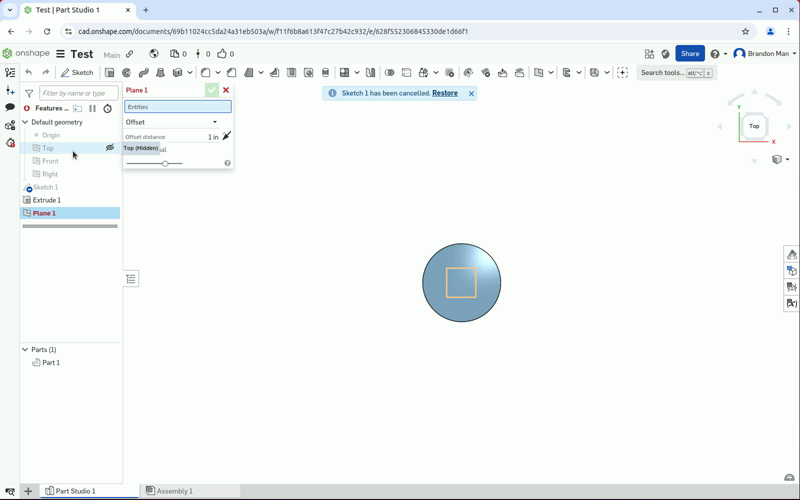
click(73, 150)
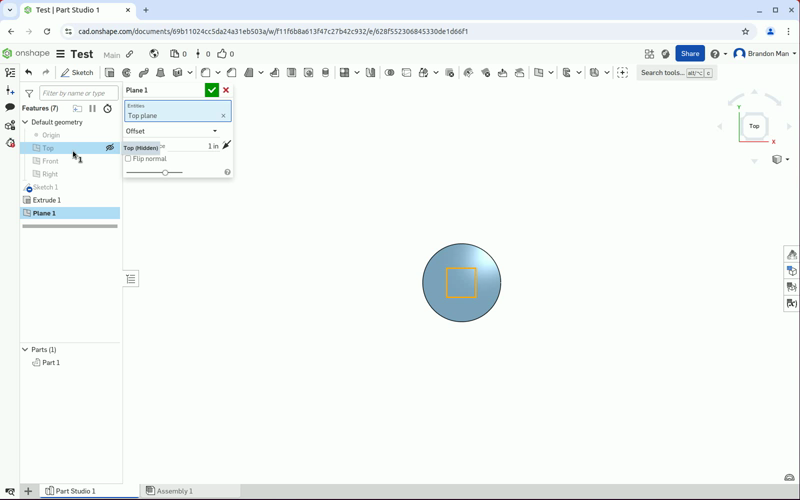
key(tab, 2)
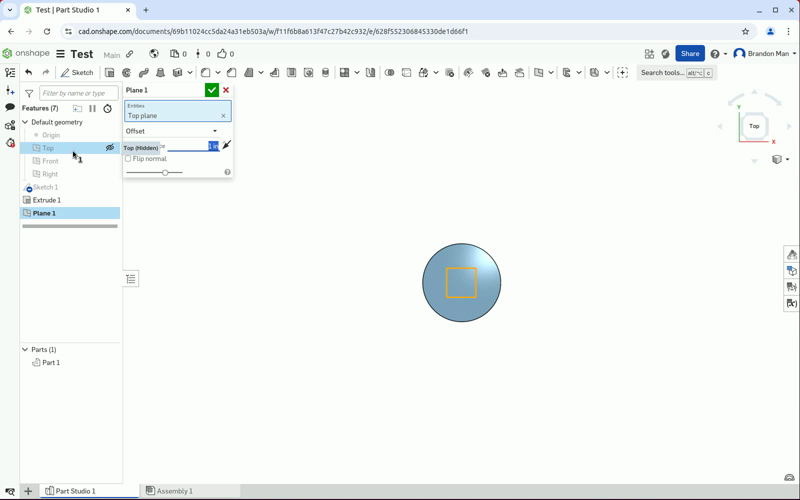
text(12.263)
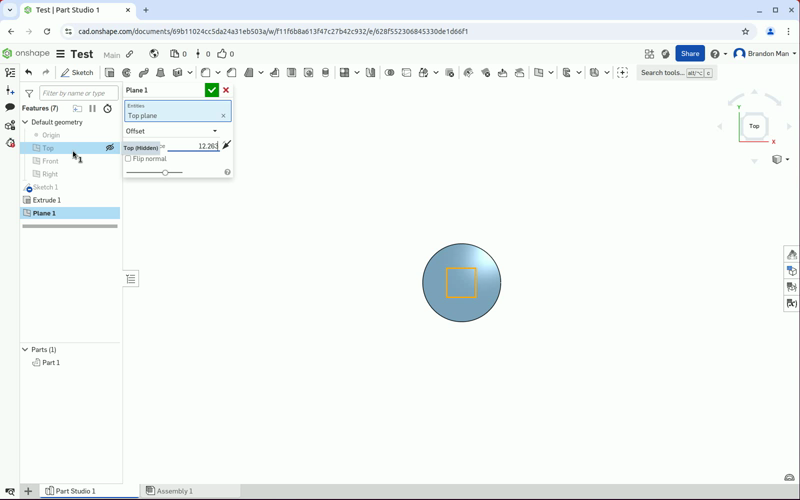
key(enter, 2)
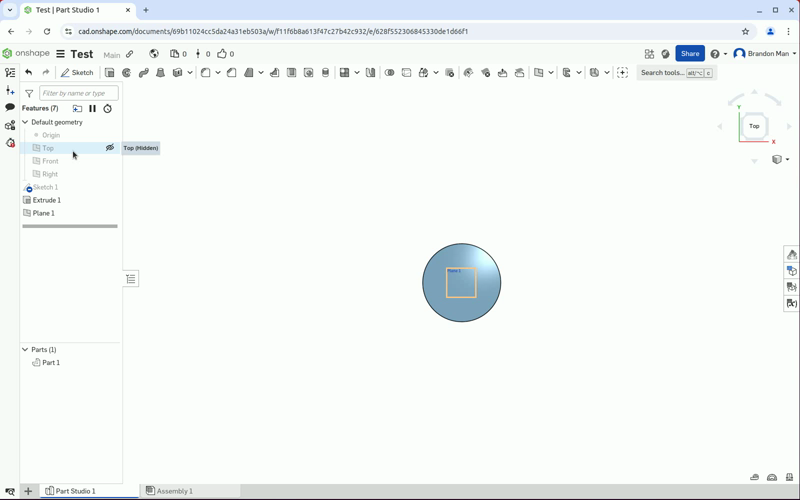
key(shift+s)
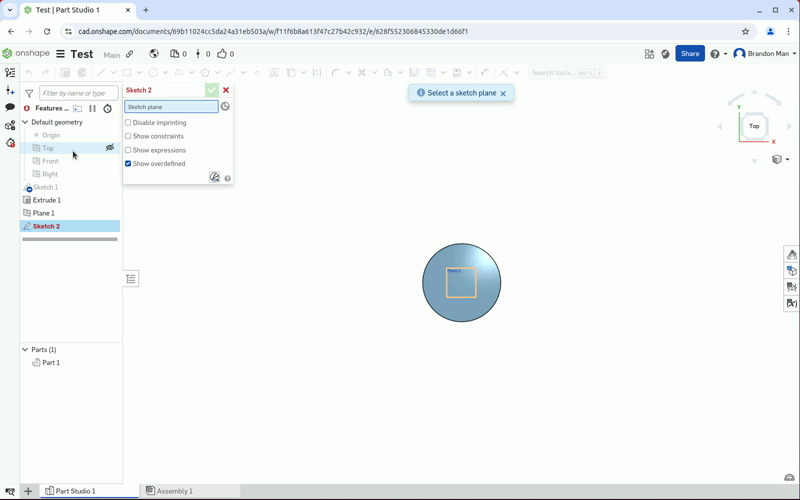
mouse_move(73, 215)
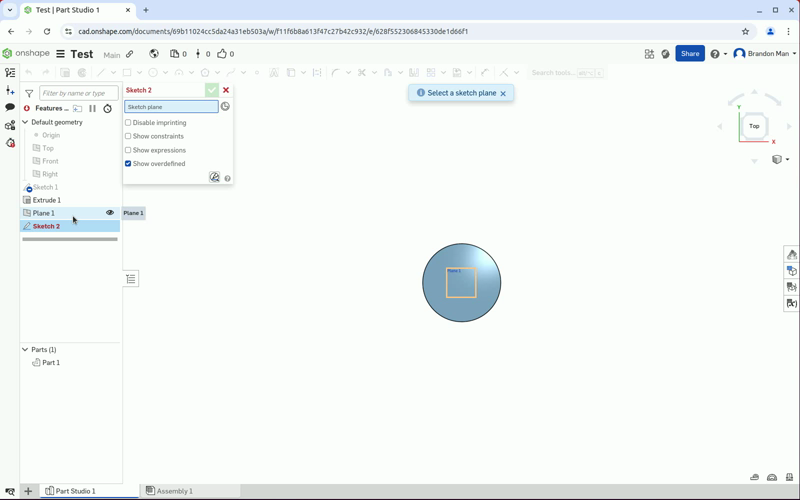
click(73, 215)
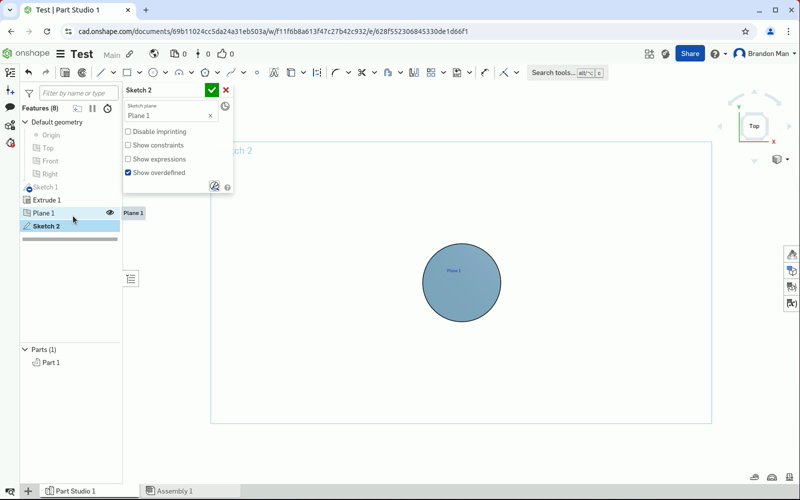
mouse_move(73, 352)
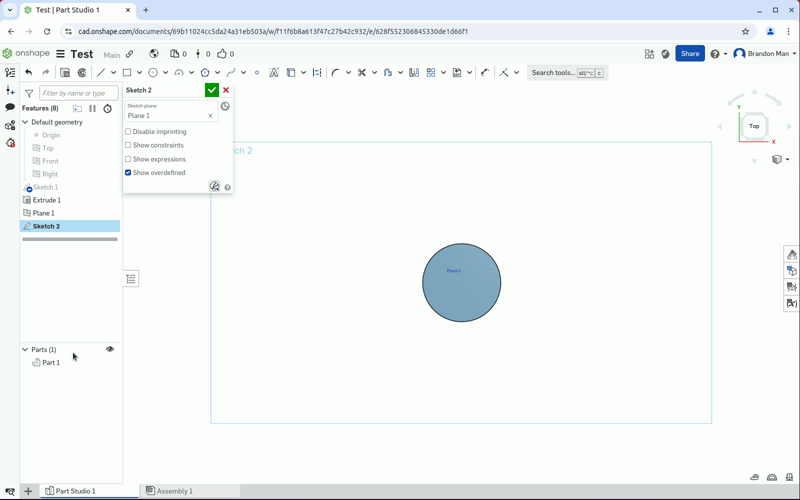
key(y)
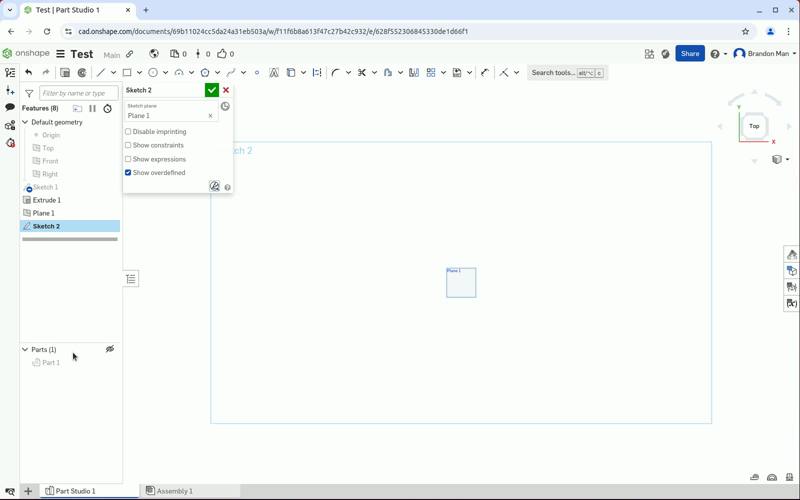
key(c)
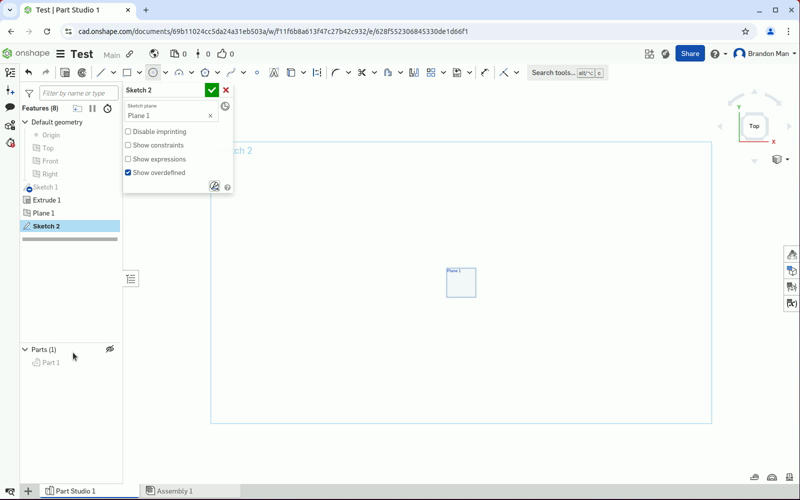
key_down(shift)
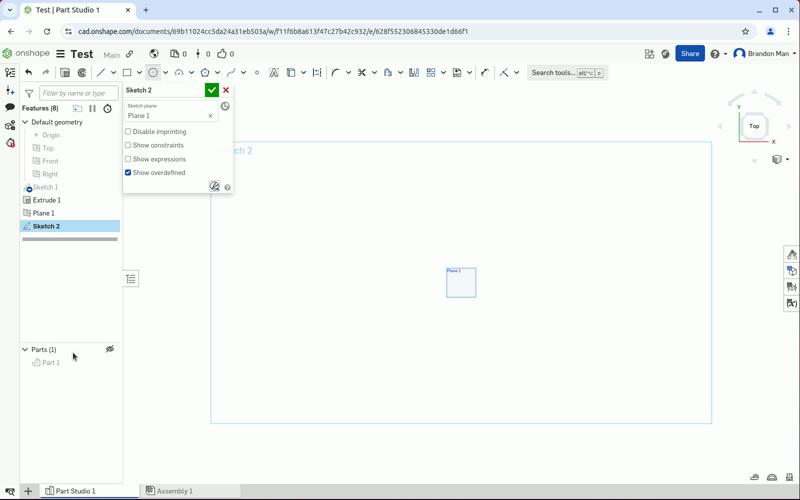
mouse_move(461, 282)
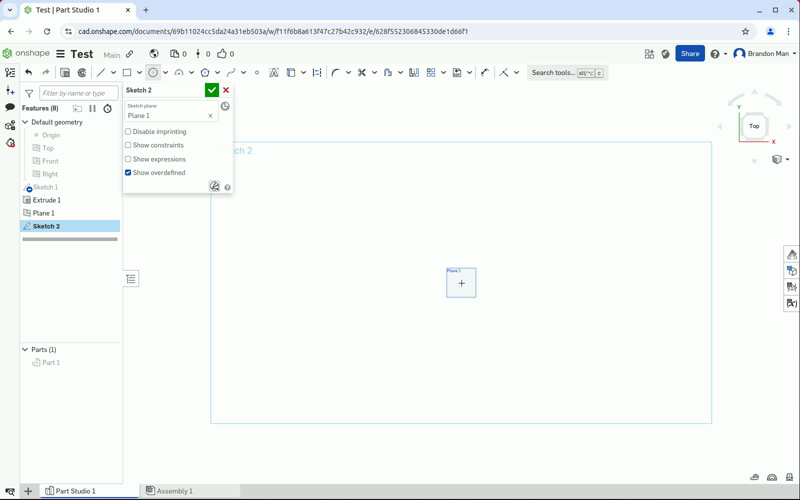
click(461, 282)
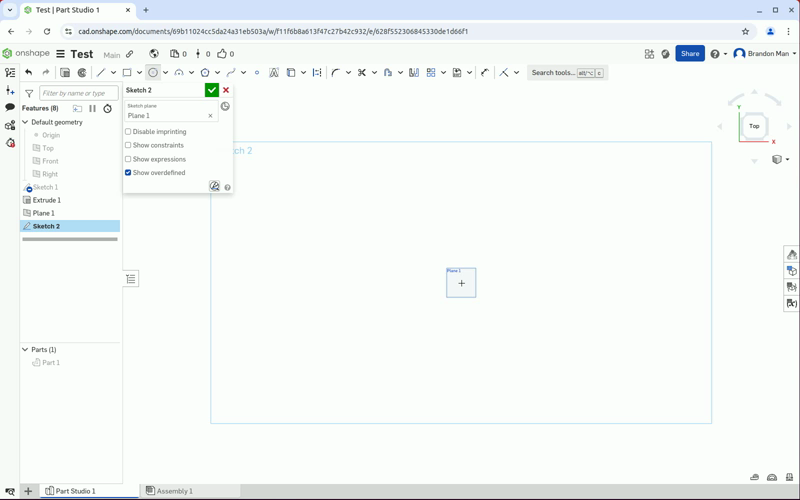
key_up(shift)
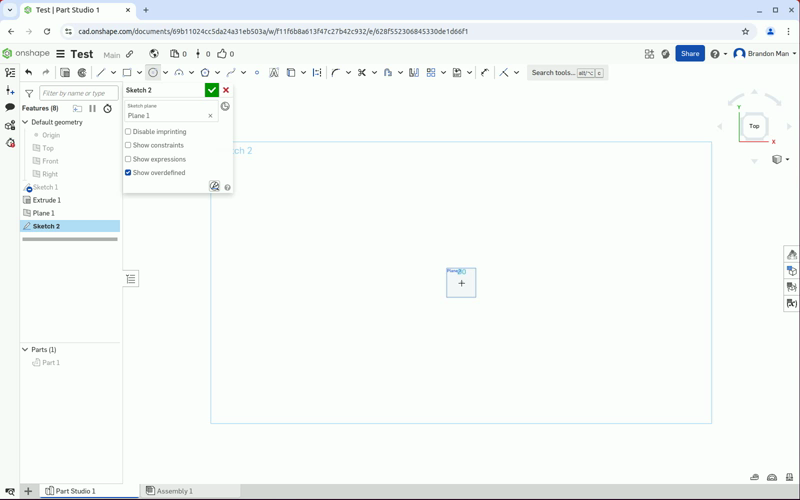
mouse_move(481, 282)
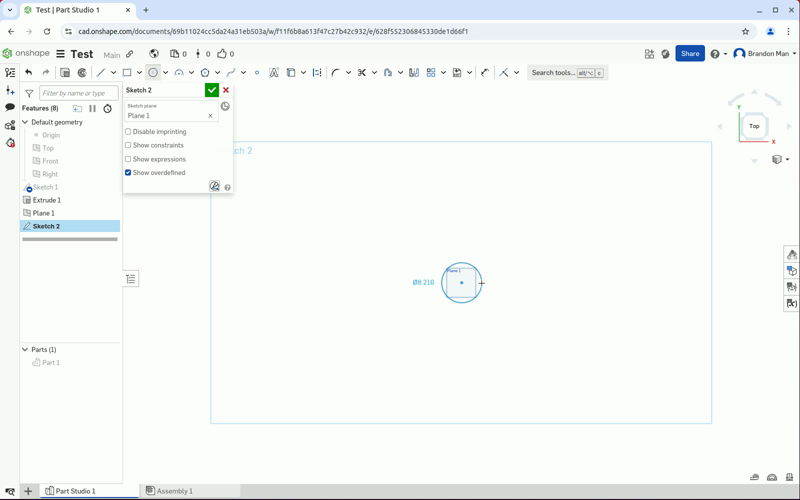
click(481, 282)
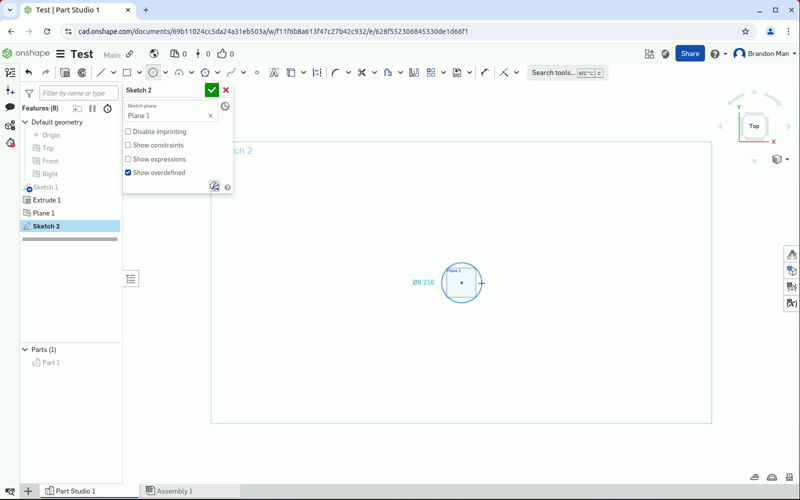
key(esc)
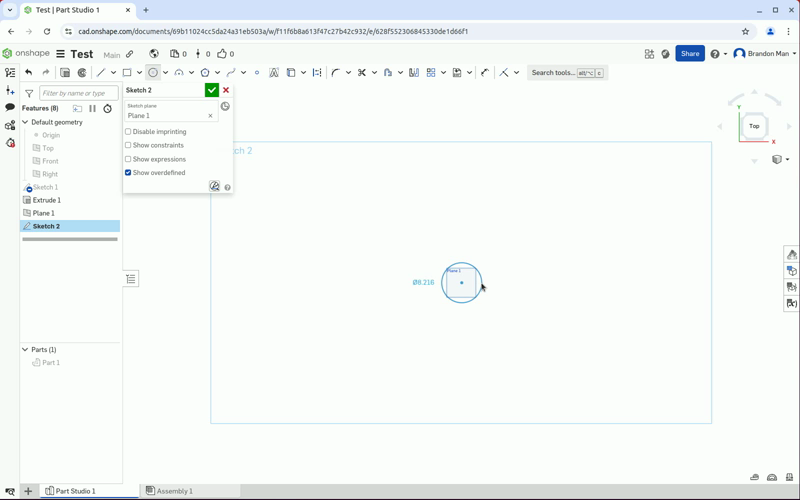
mouse_move(461, 275)
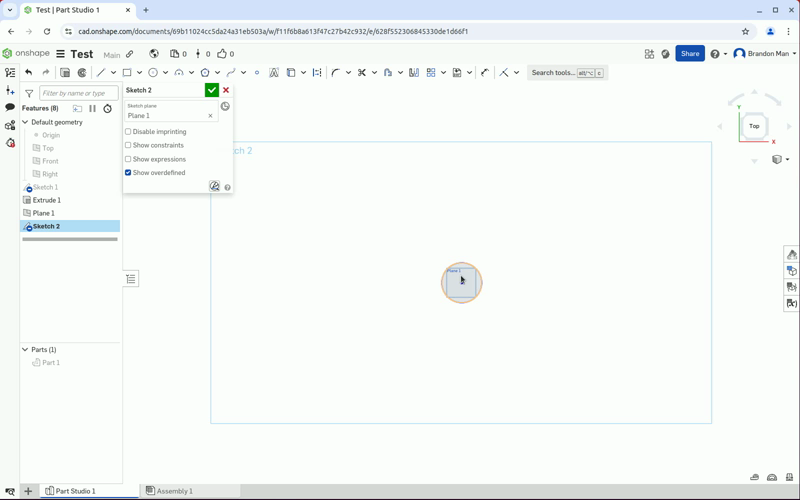
scroll(6)
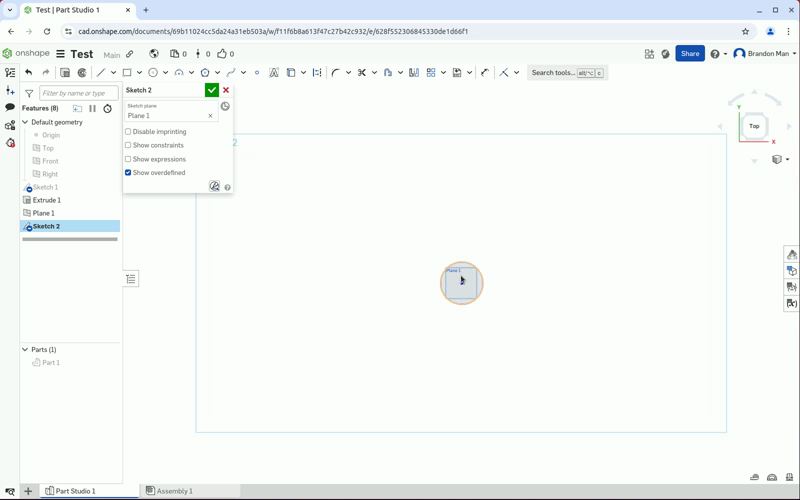
scroll(6)
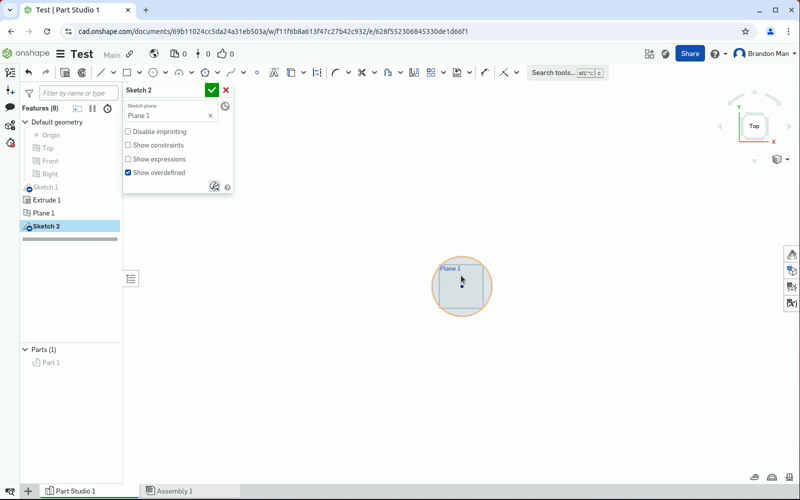
scroll(6)
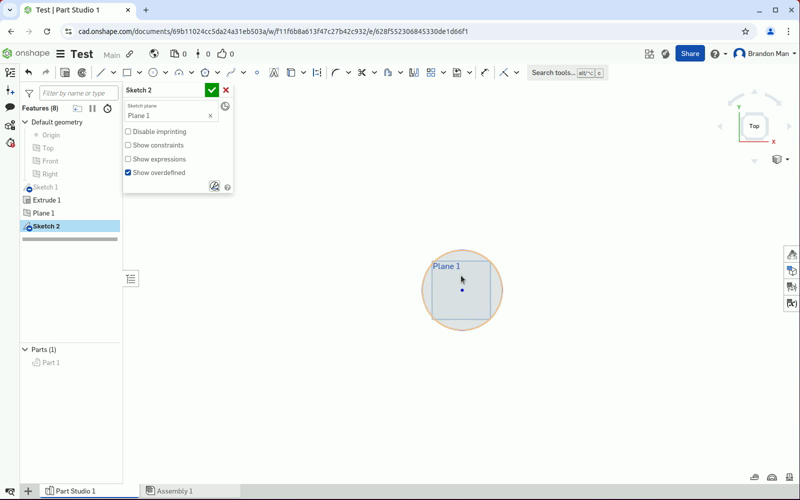
scroll(6)
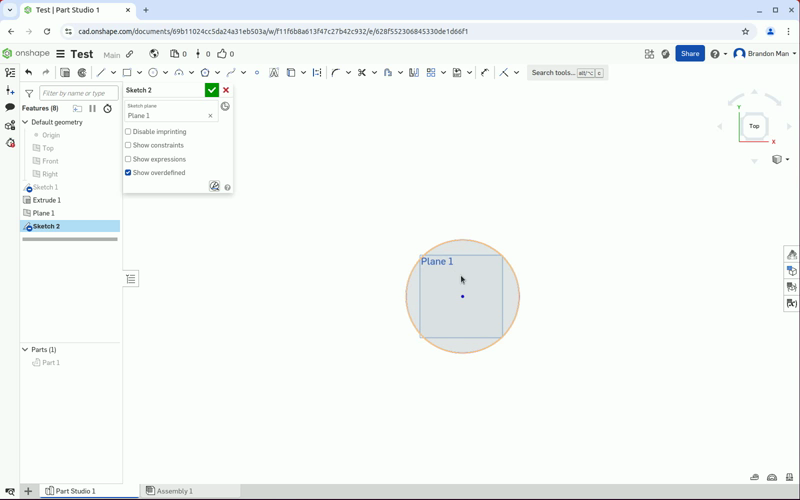
scroll(6)
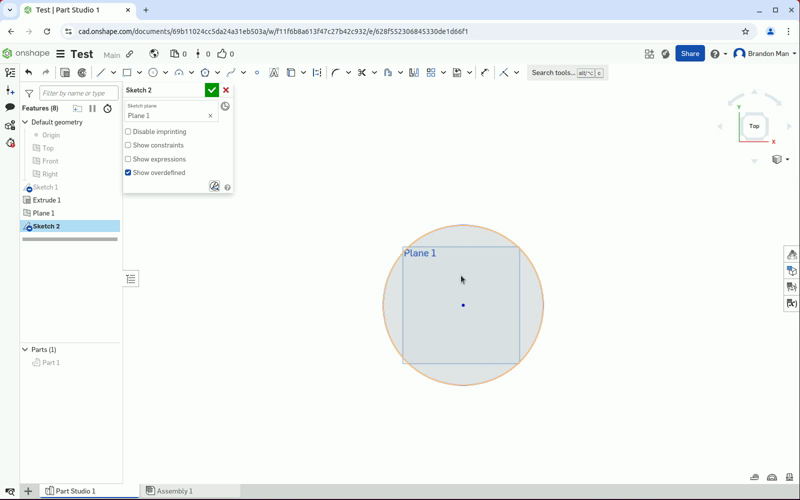
scroll(6)
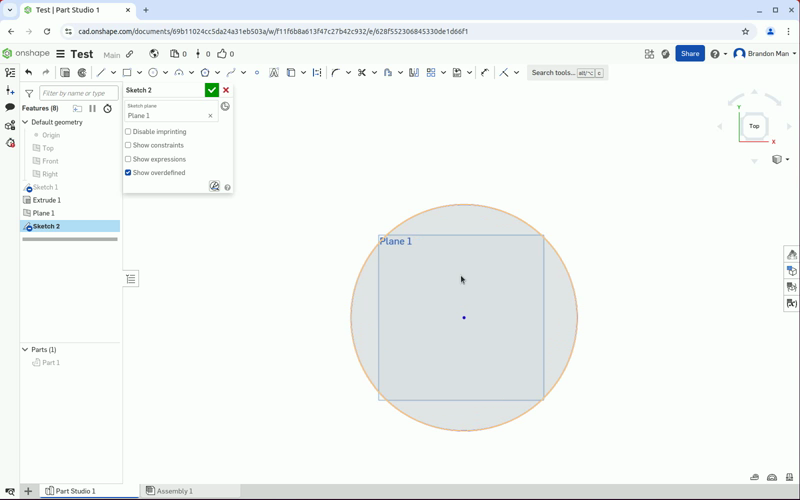
scroll(6)
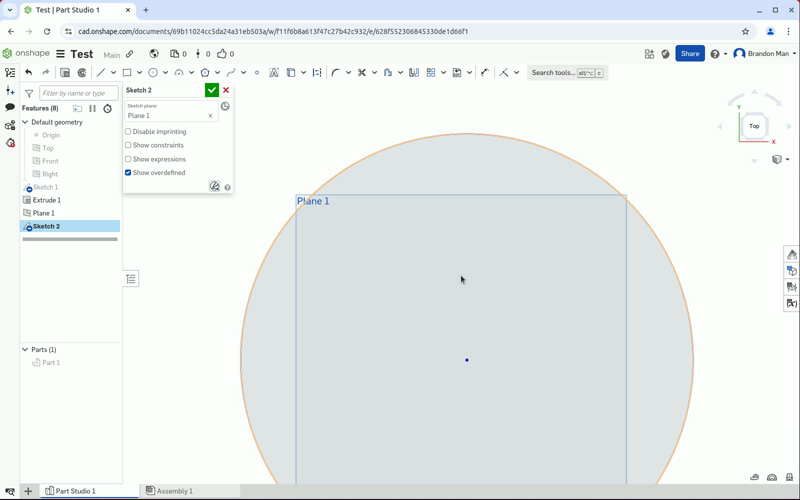
click(461, 275)
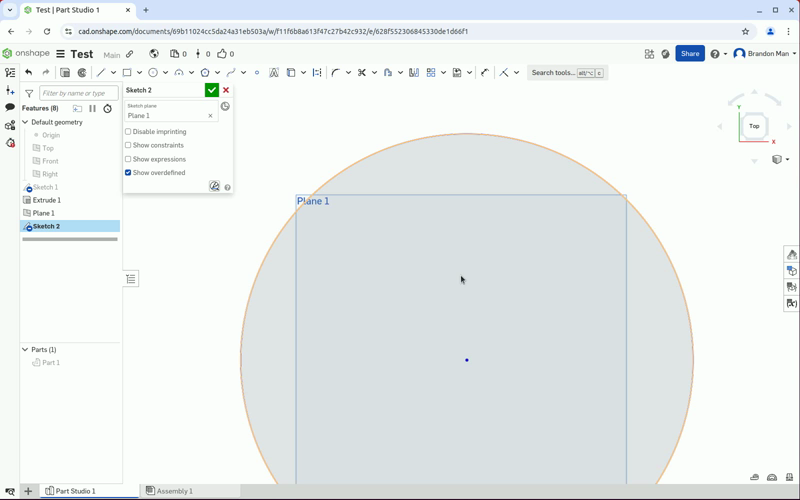
scroll(-6)
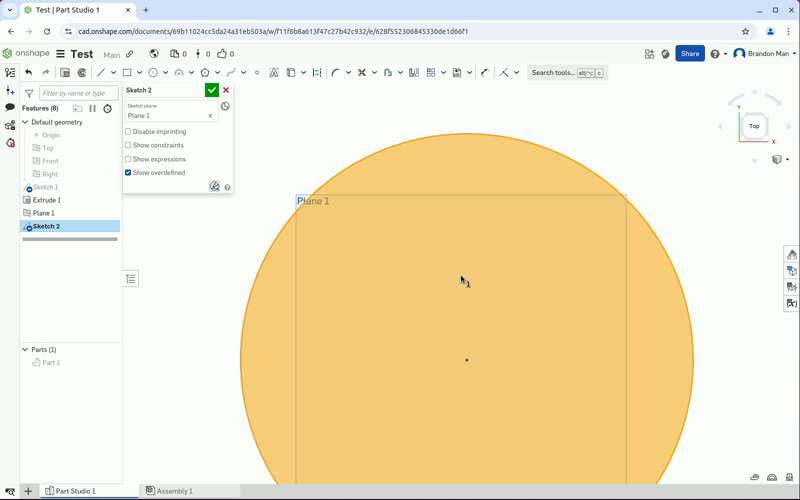
scroll(-6)
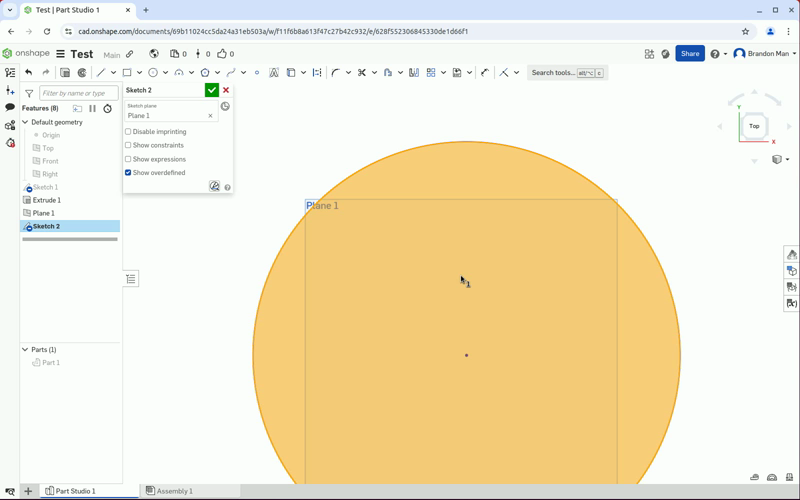
scroll(-6)
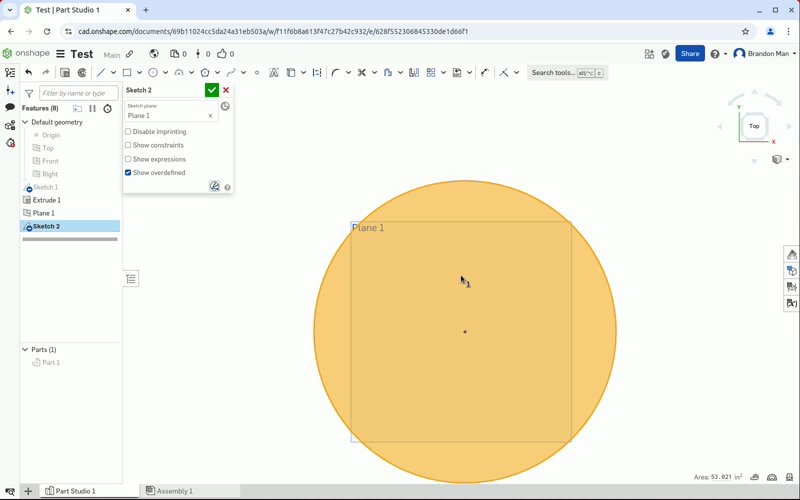
scroll(-6)
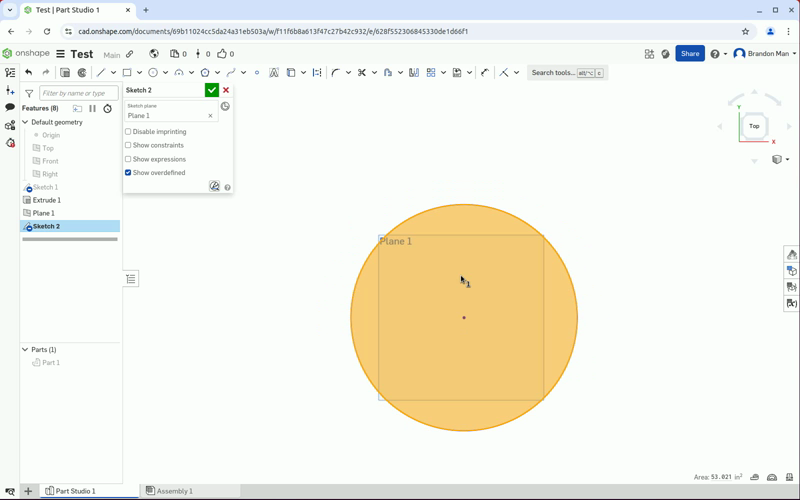
scroll(-6)
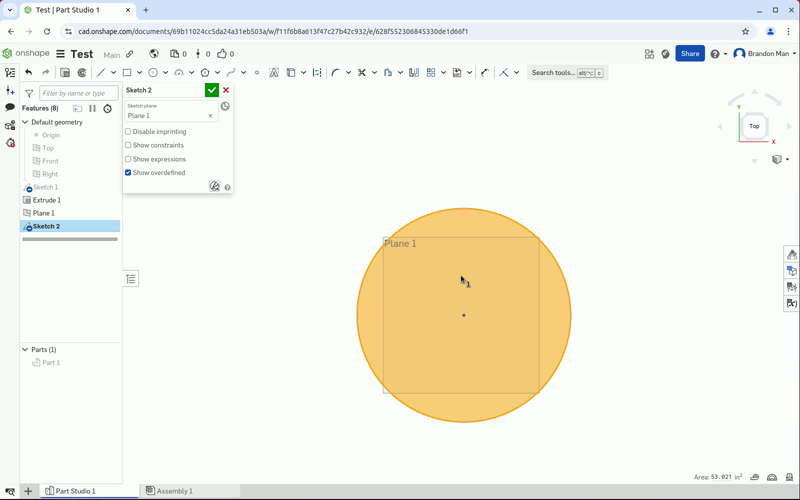
scroll(-6)
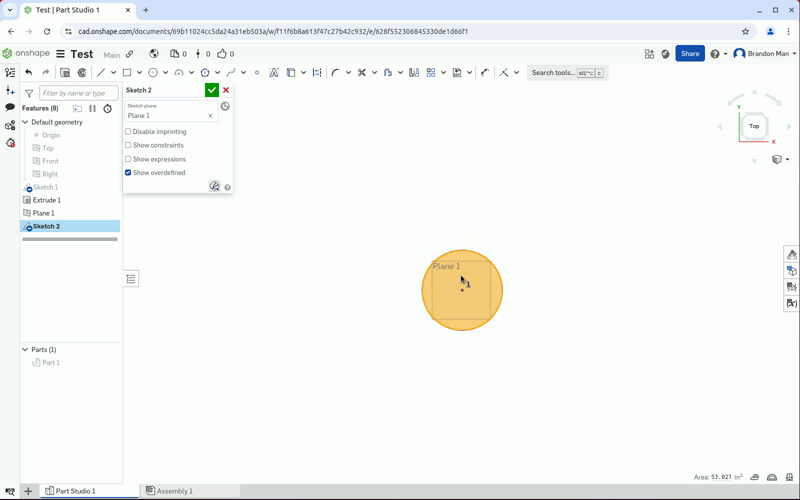
scroll(-6)
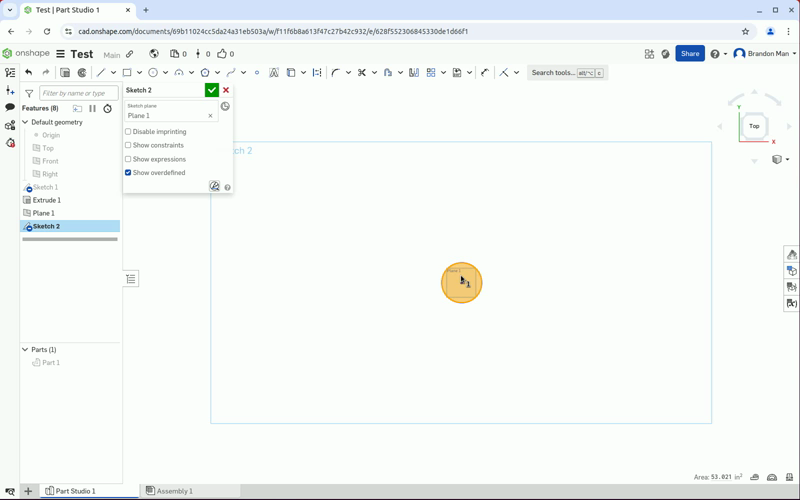
mouse_move(73, 352)
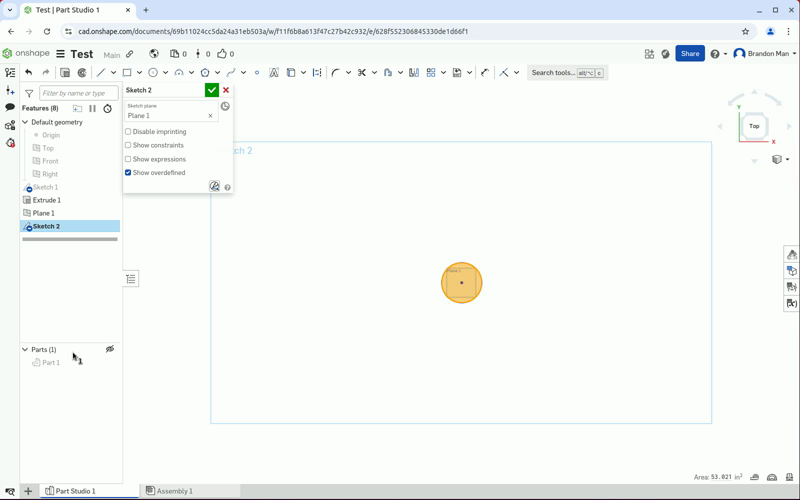
key(shift+y)
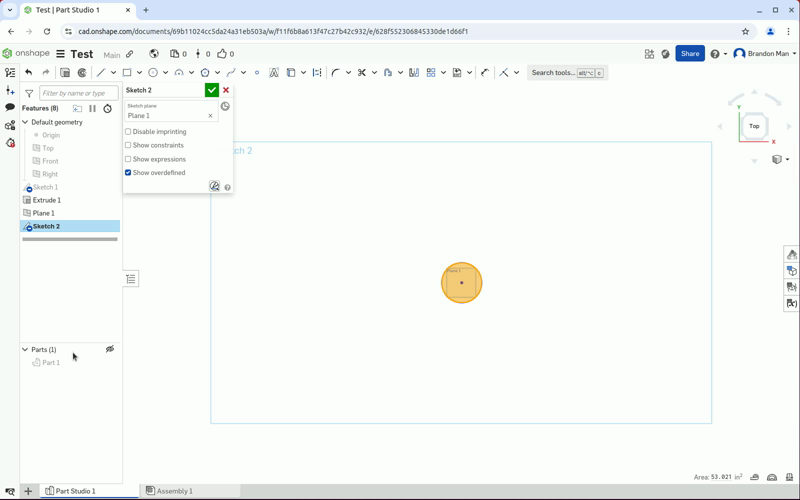
key(shift+e)
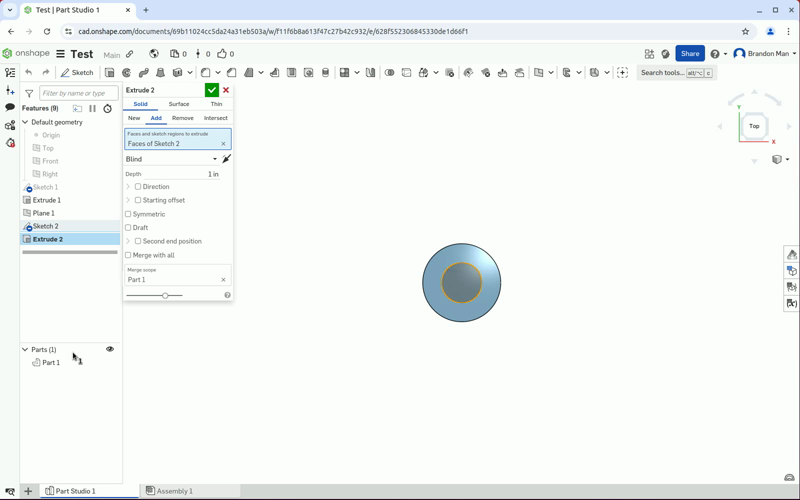
mouse_move(143, 106)
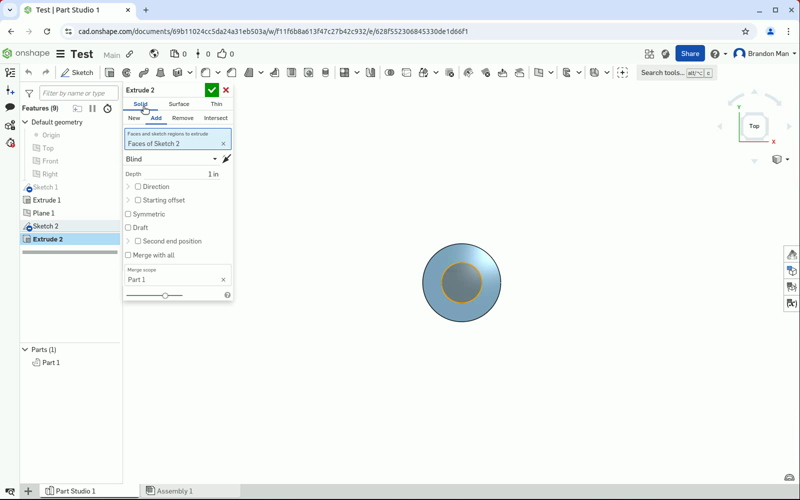
click(143, 106)
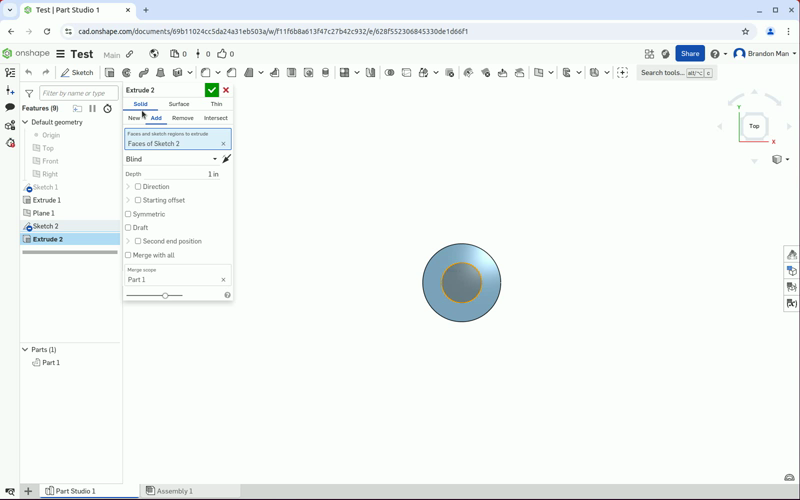
mouse_move(137, 120)
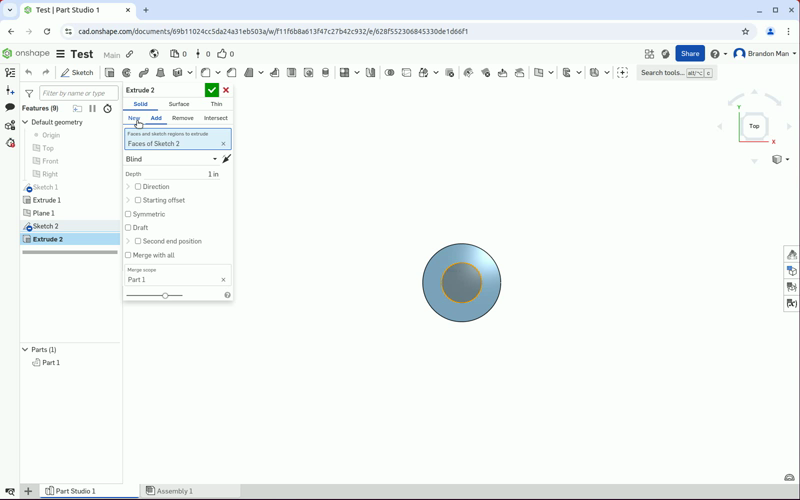
click(137, 120)
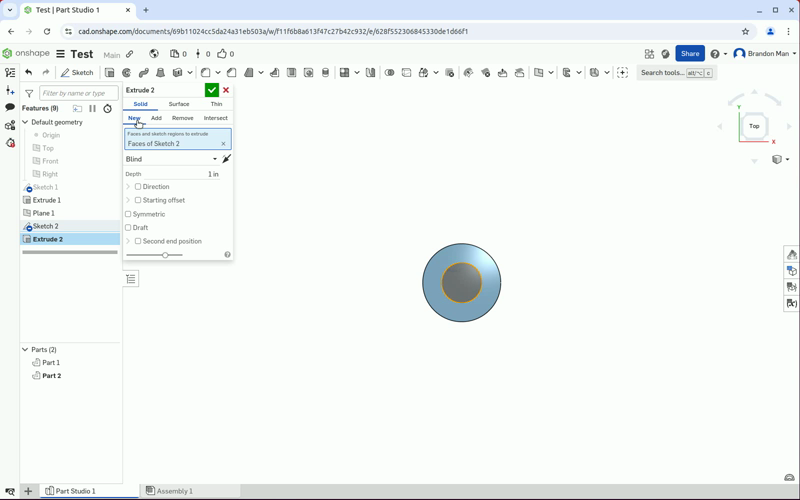
key(tab, 4)
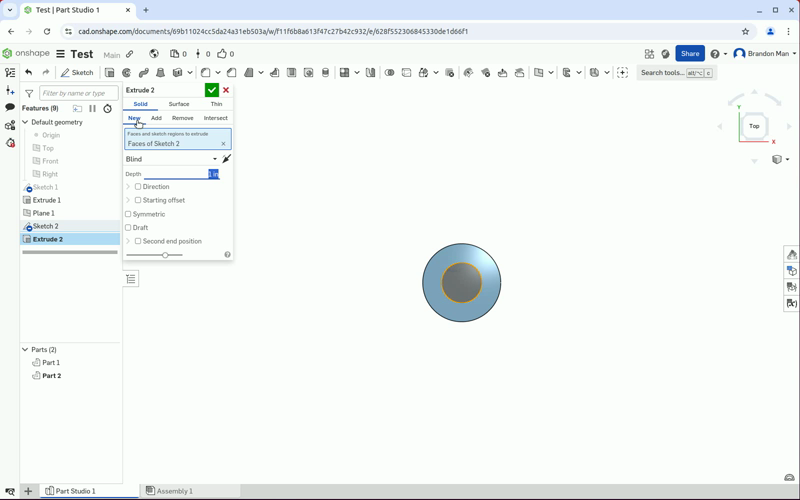
text(6.499)
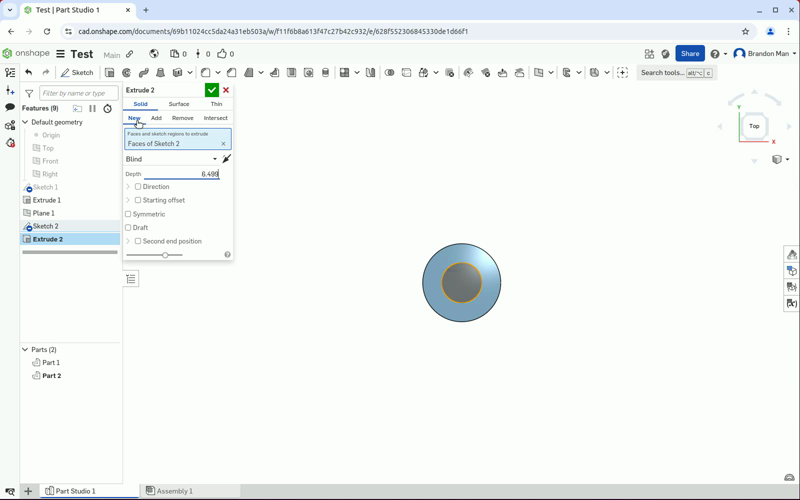
key(enter)
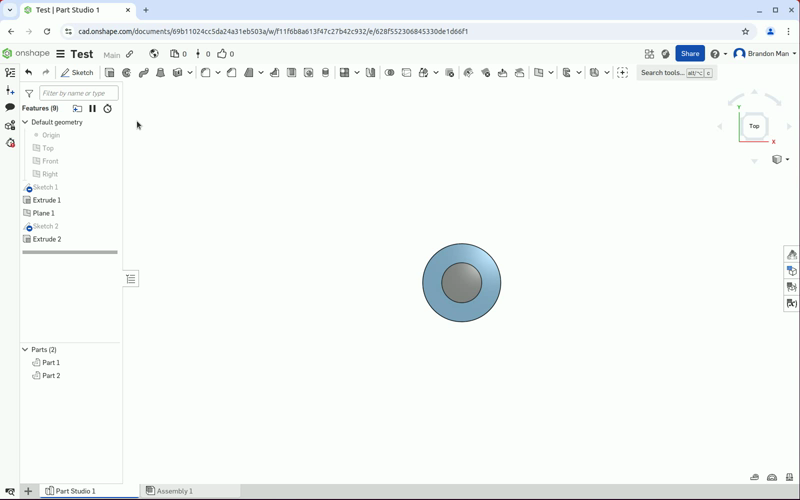
key(shift+h)
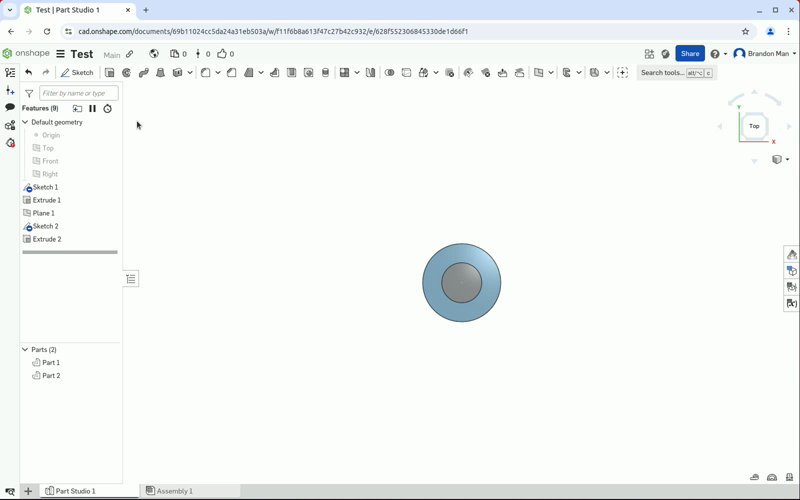
key(shift+h)
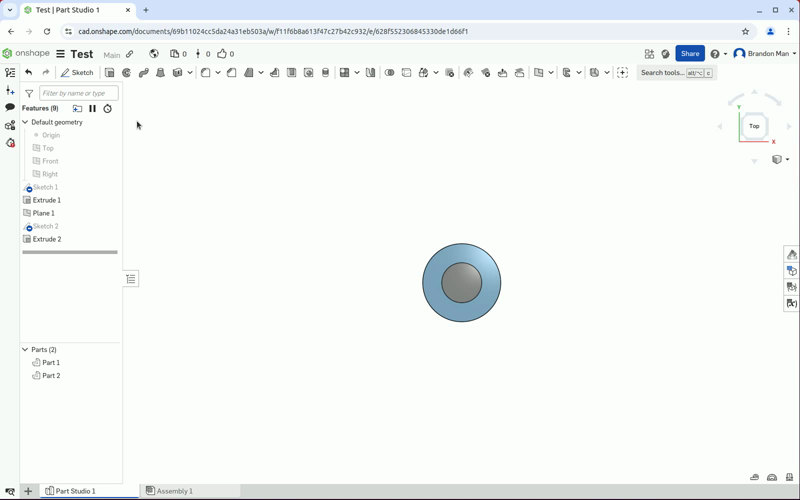
mouse_move(73, 189)
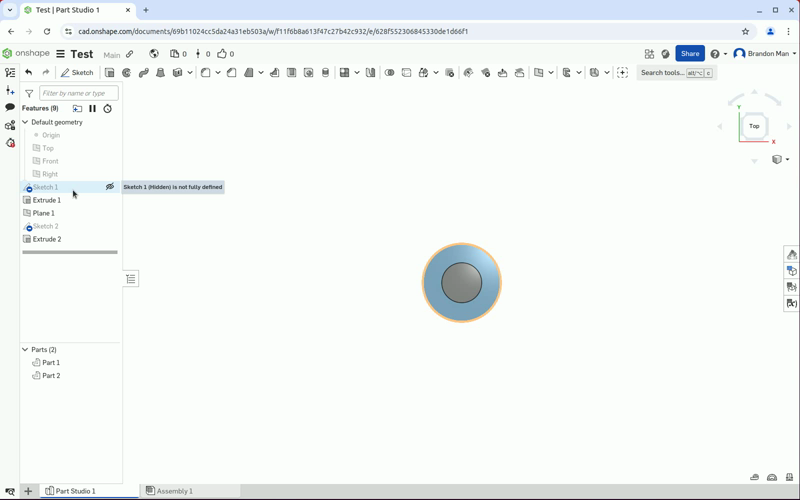
click(73, 189)
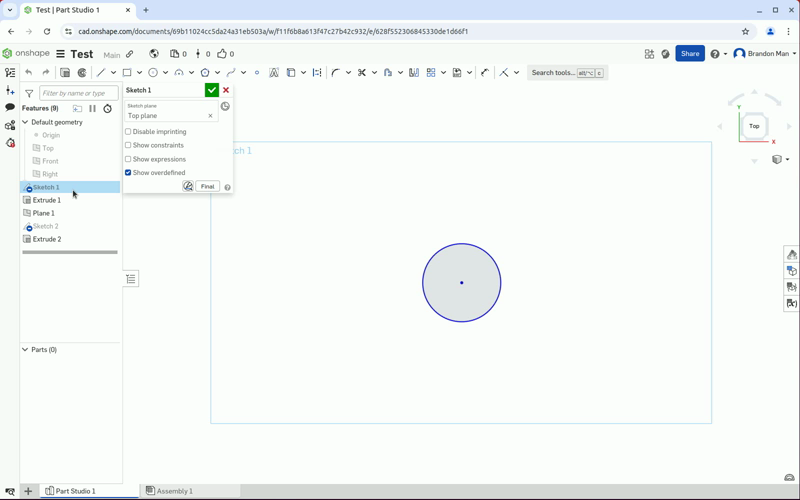
mouse_move(229, 92)
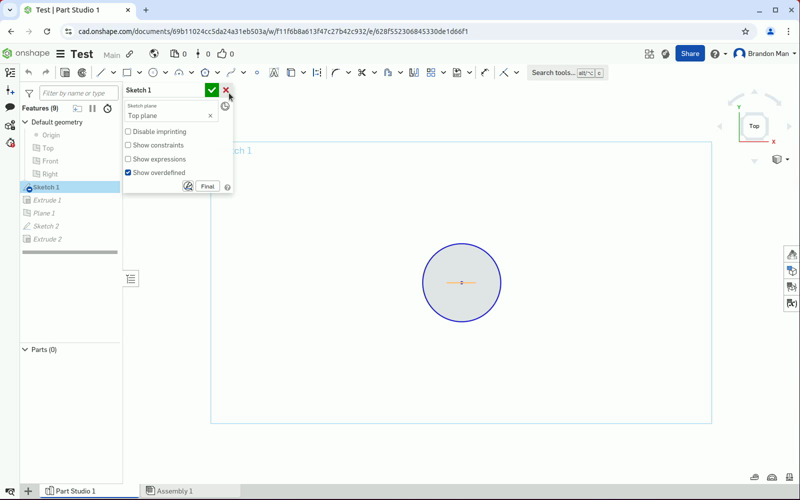
click(229, 92)
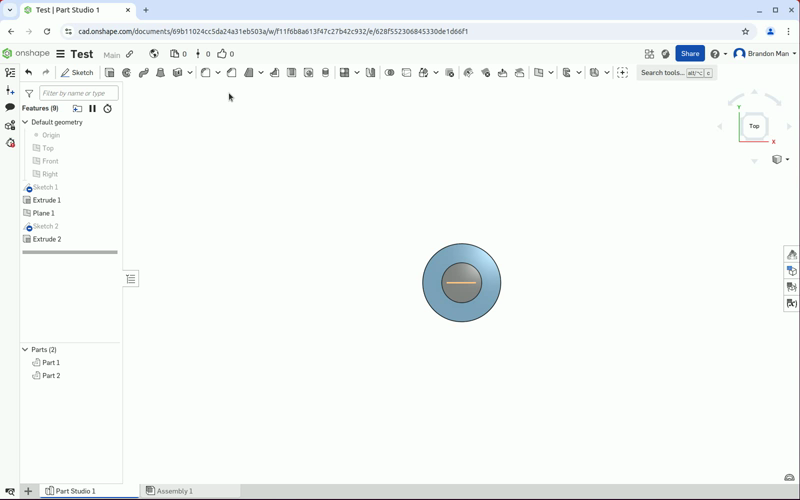
mouse_move(541, 75)
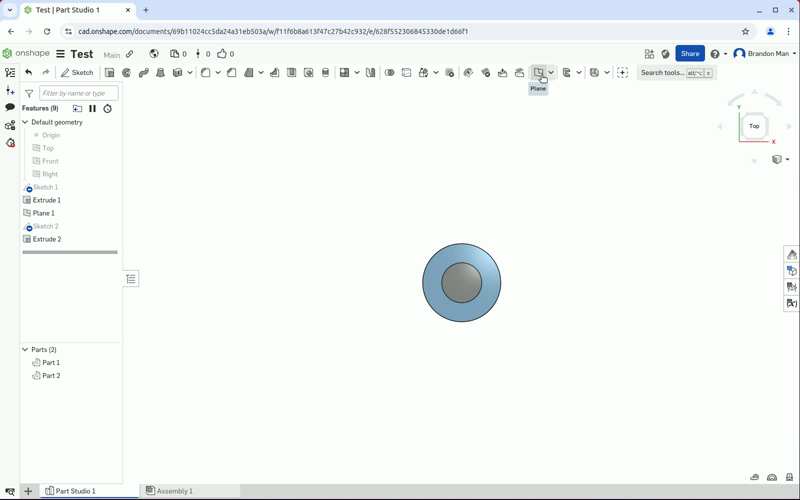
click(541, 75)
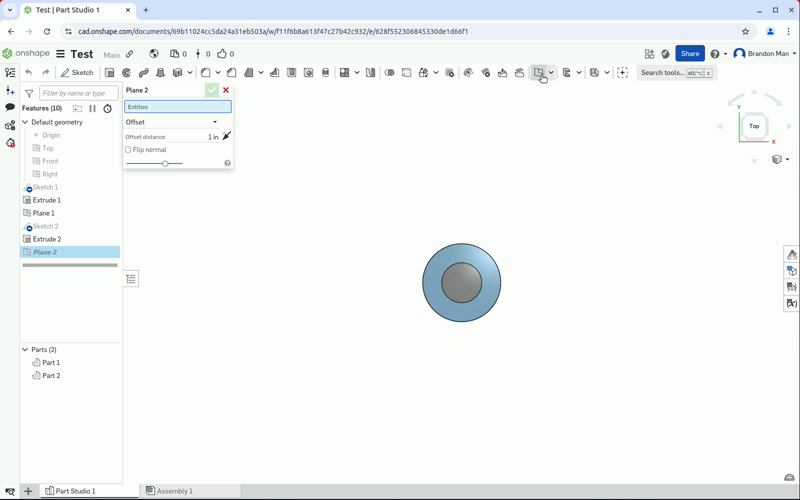
mouse_move(73, 150)
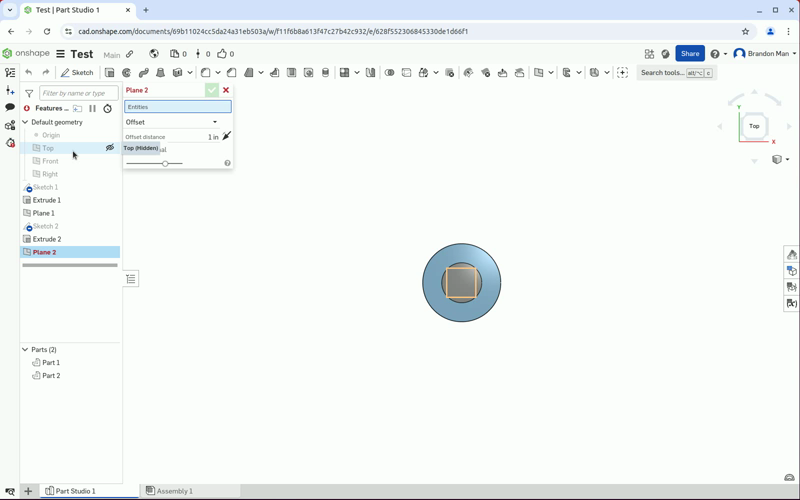
click(73, 150)
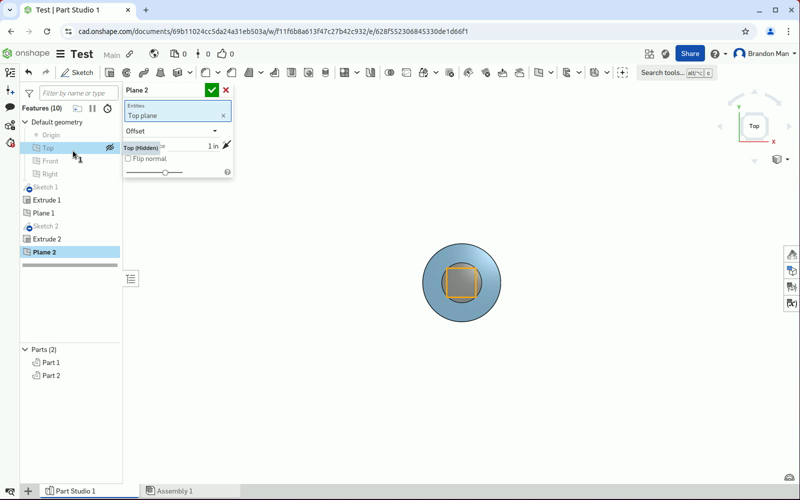
key(tab, 2)
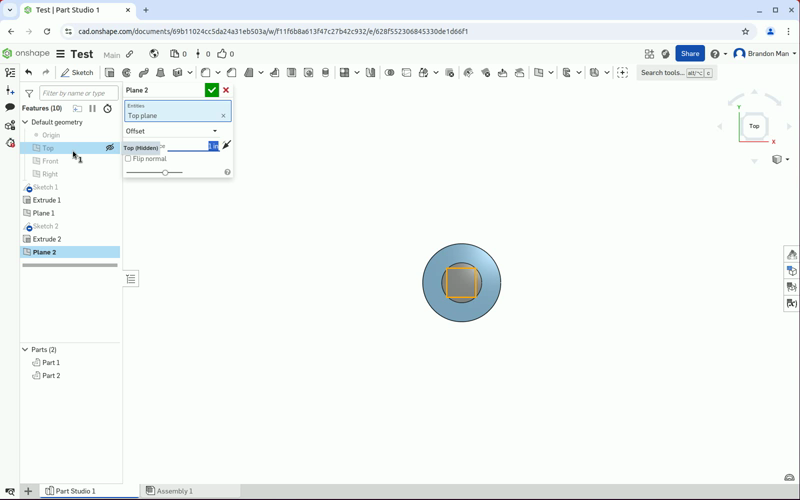
text(19.01)
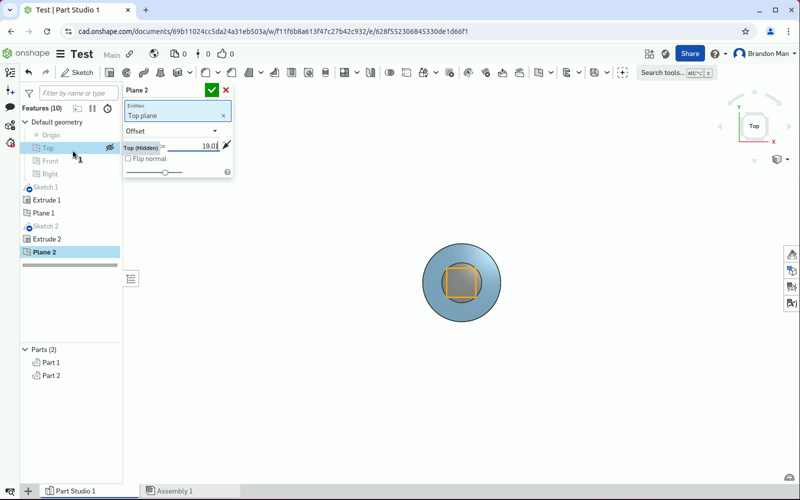
key(enter, 2)
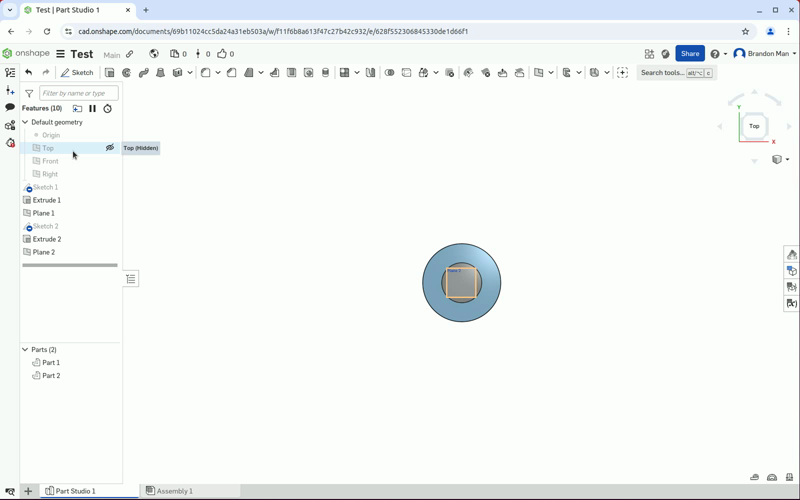
key(shift+s)
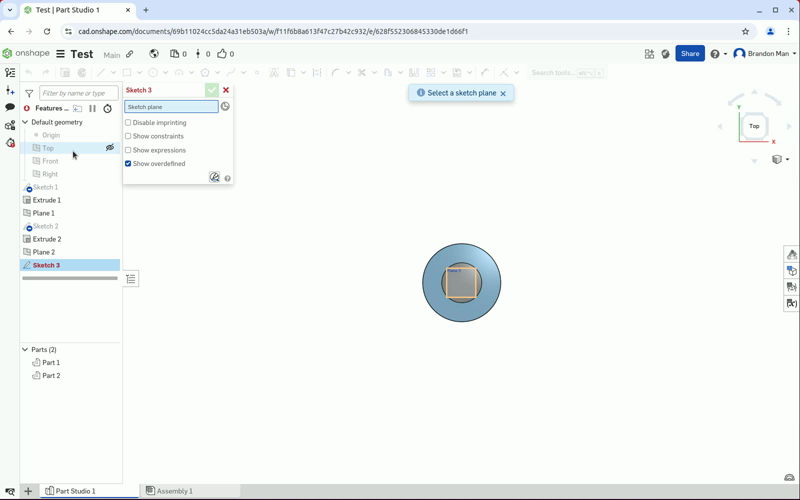
mouse_move(73, 254)
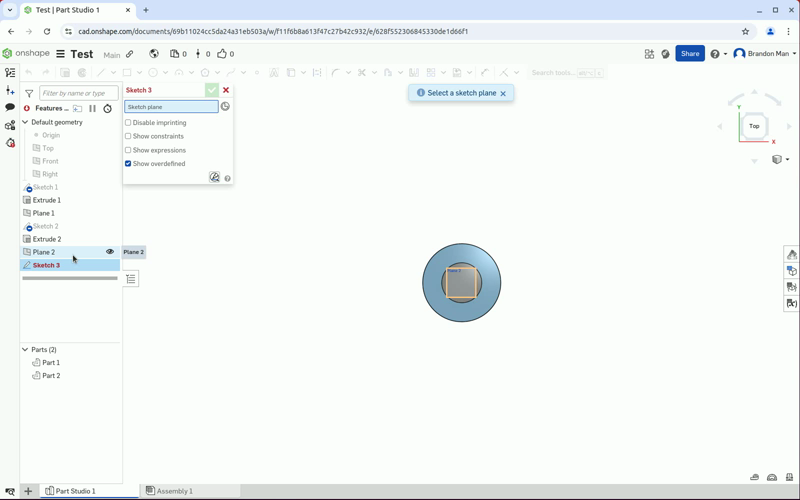
click(73, 254)
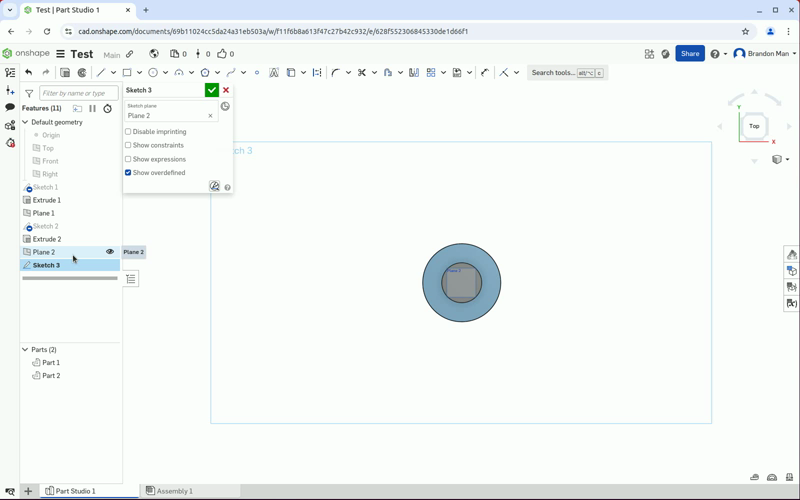
mouse_move(73, 352)
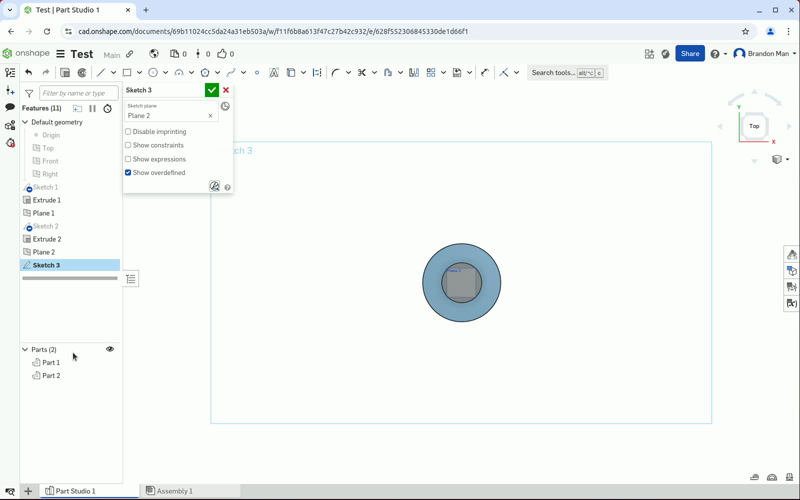
key(y)
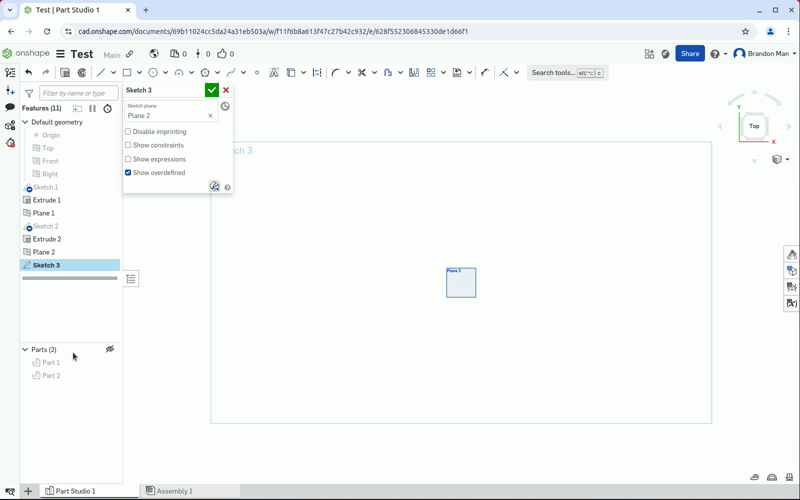
key(c)
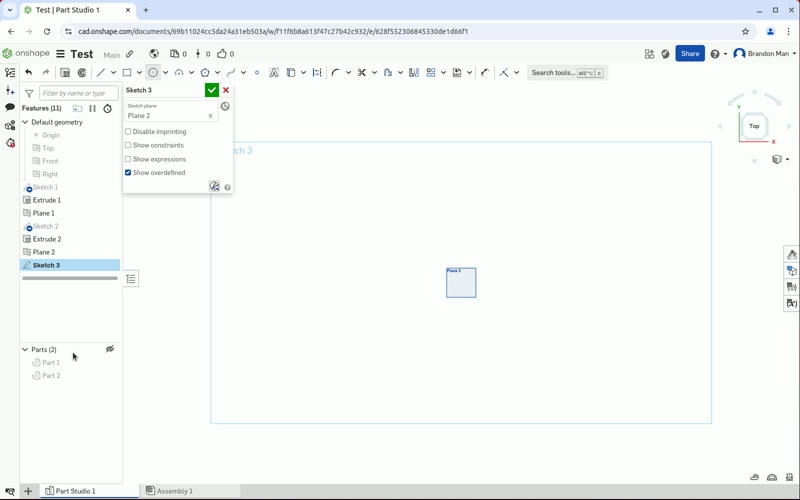
key_down(shift)
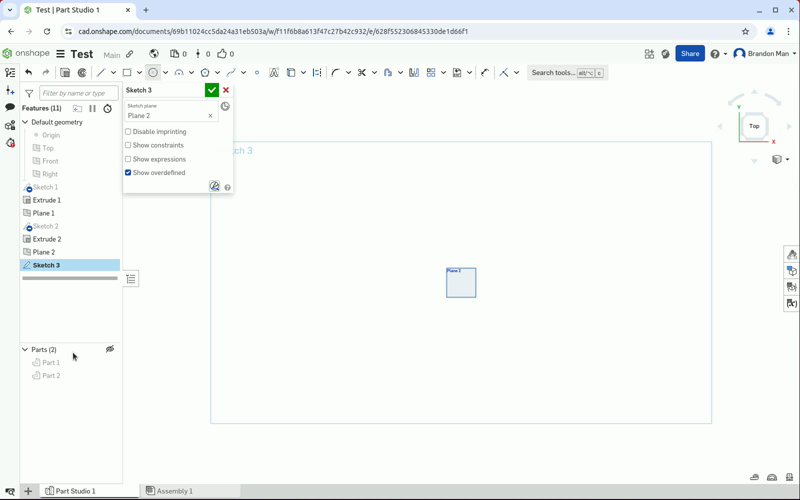
mouse_move(461, 282)
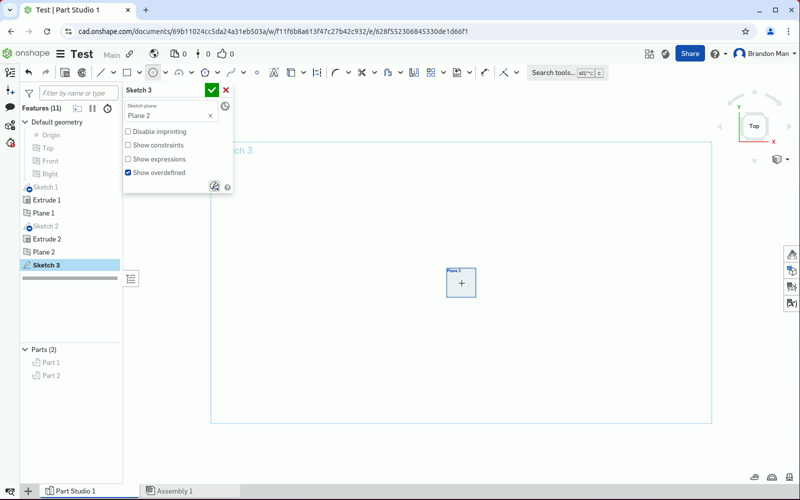
click(461, 282)
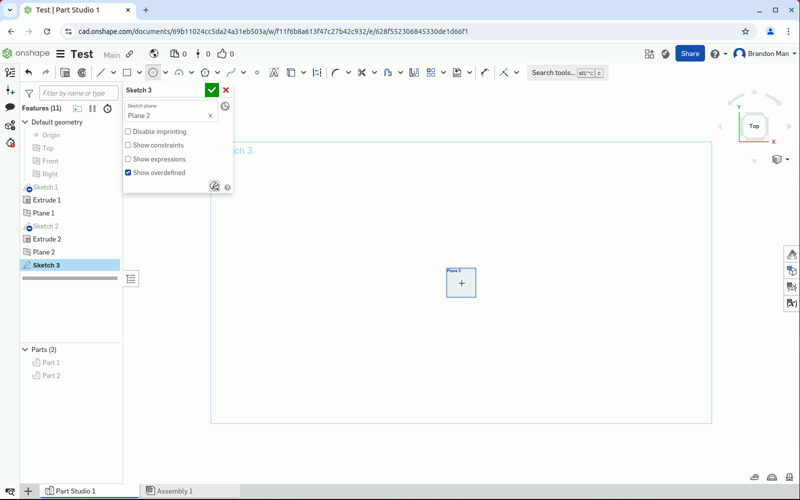
key_up(shift)
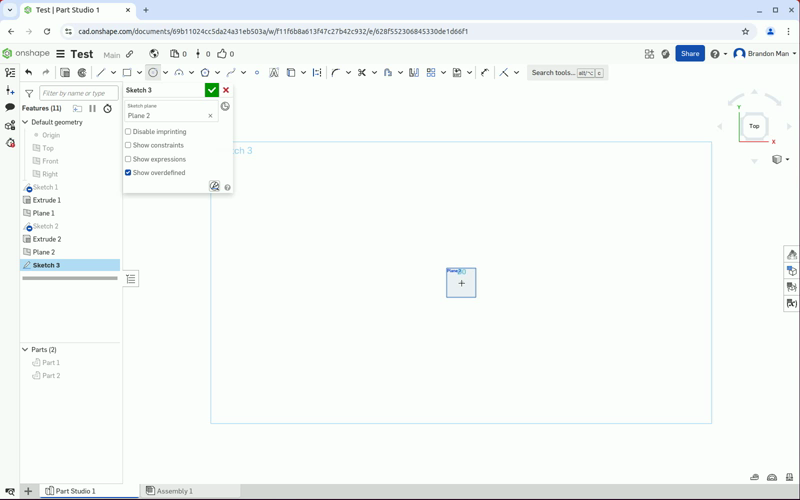
mouse_move(472, 282)
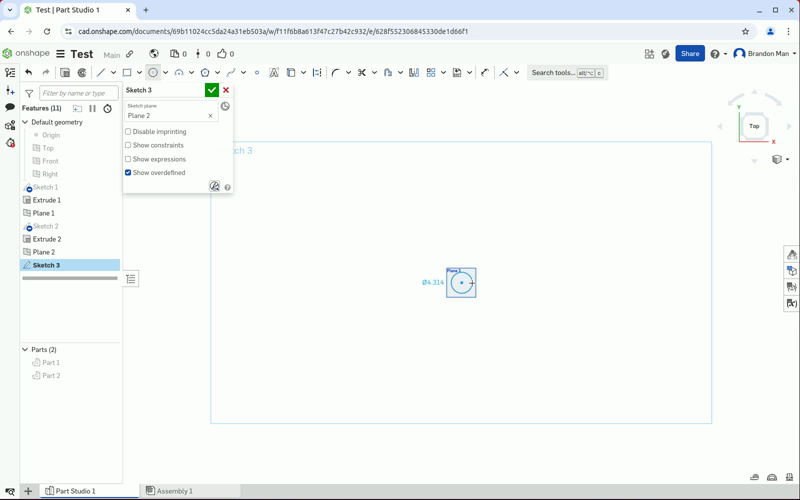
click(472, 282)
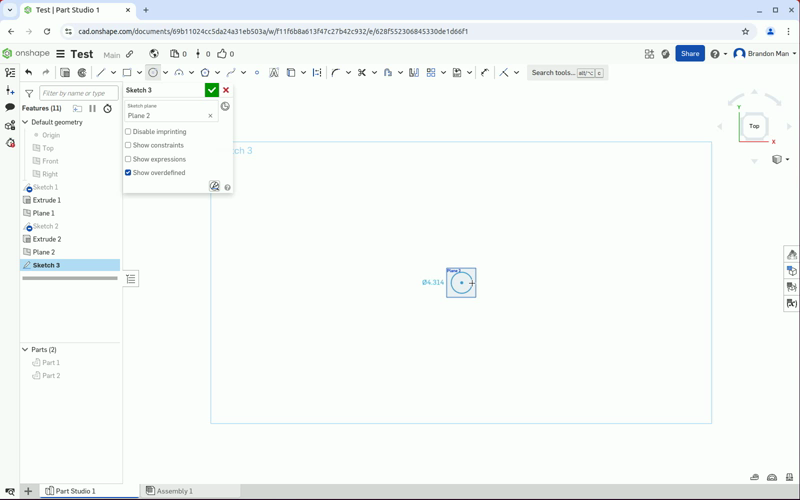
key(esc)
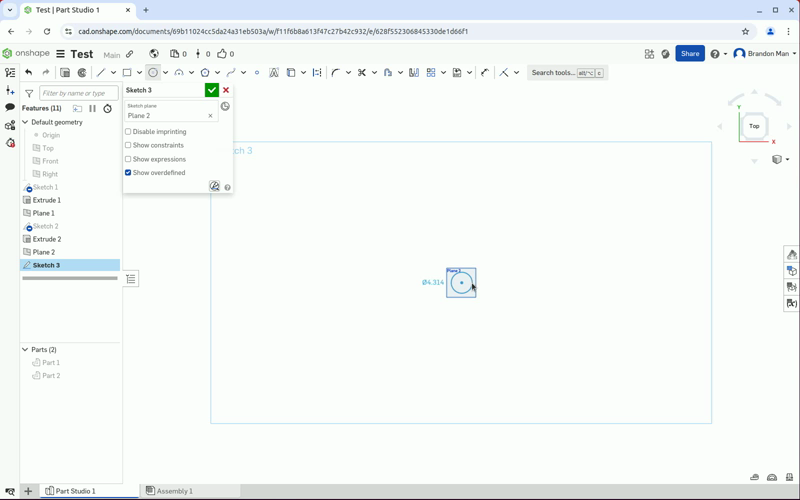
mouse_move(460, 285)
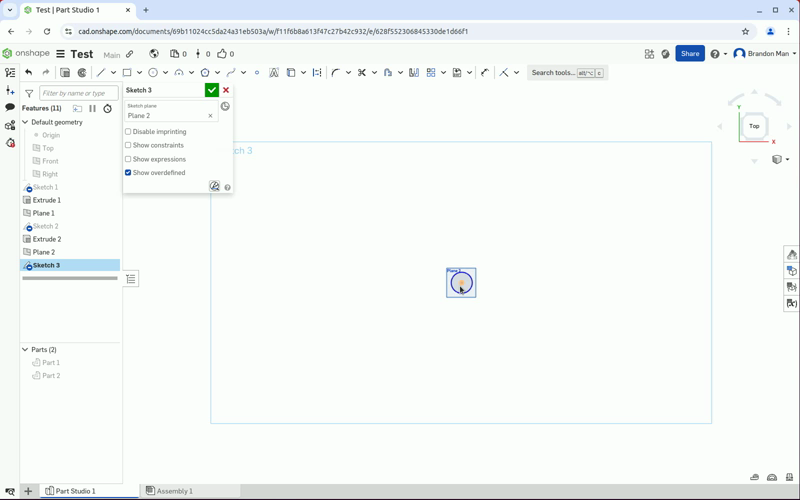
scroll(6)
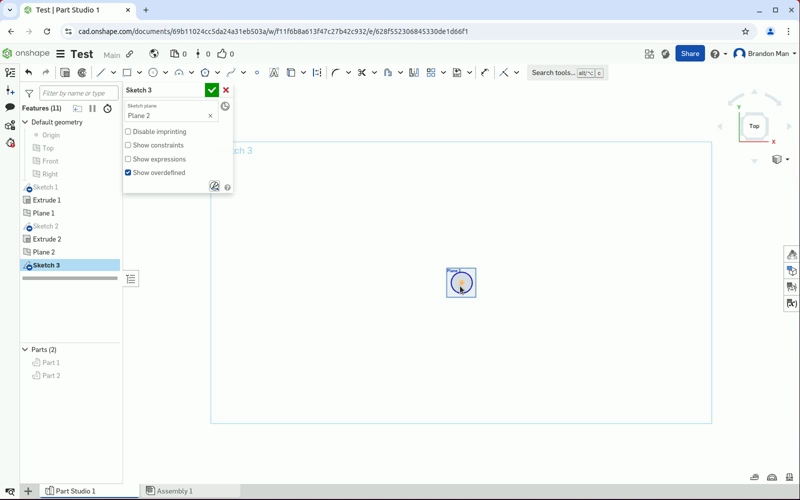
scroll(6)
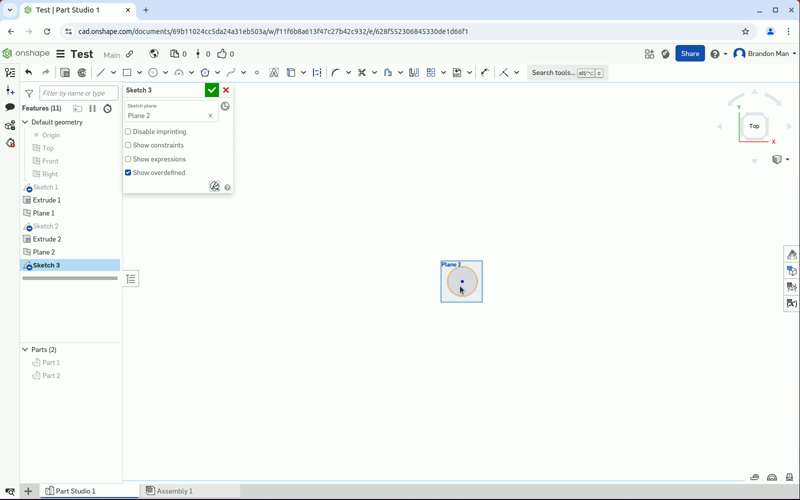
scroll(6)
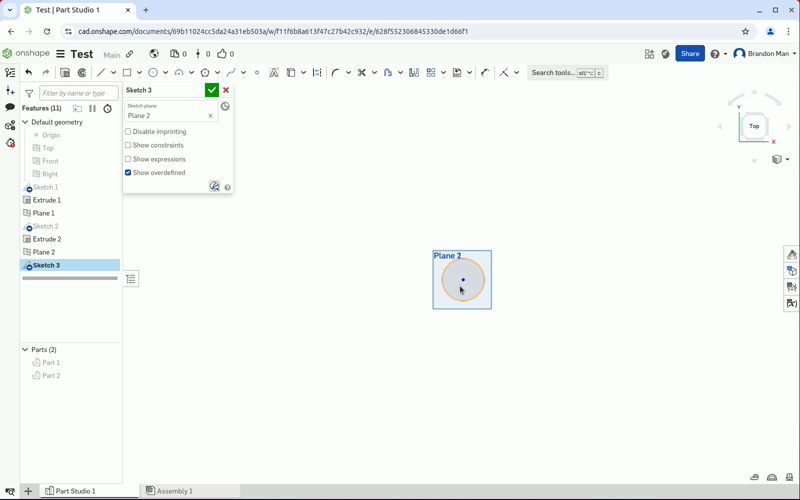
scroll(6)
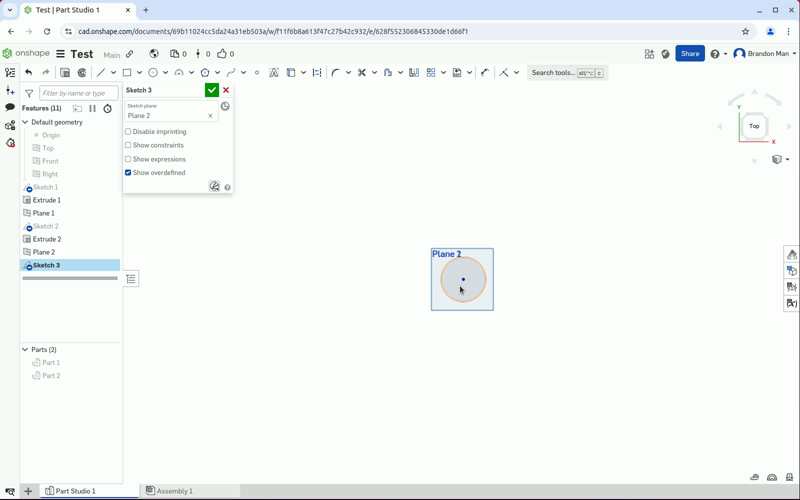
scroll(6)
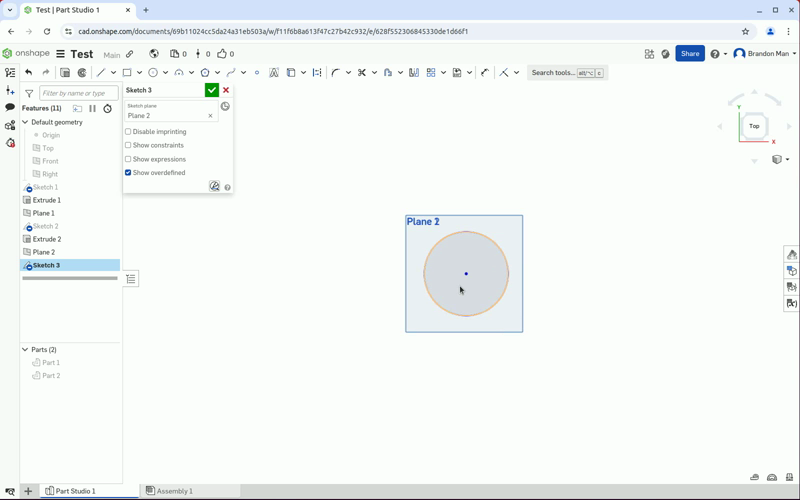
scroll(6)
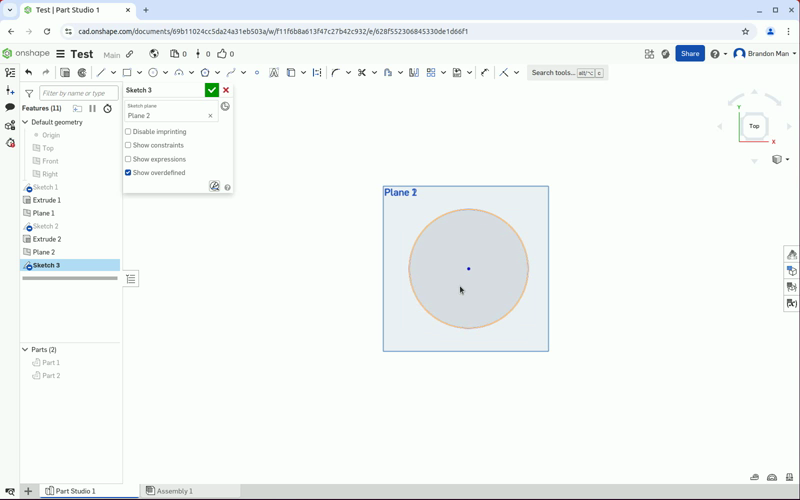
scroll(6)
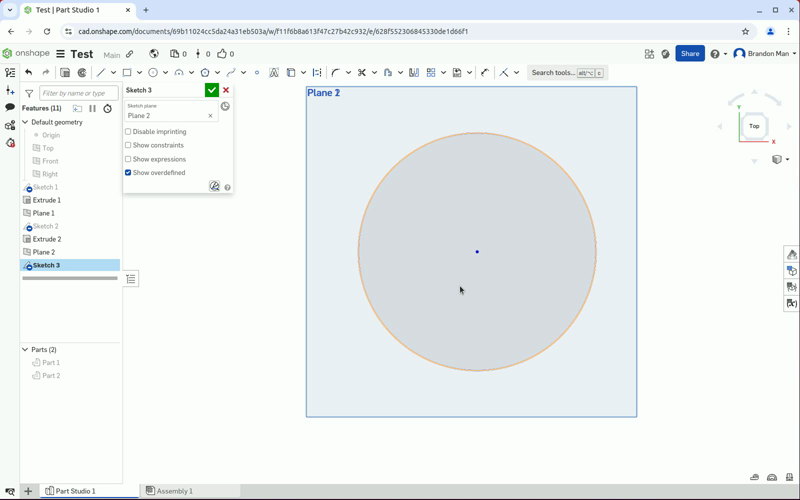
click(460, 285)
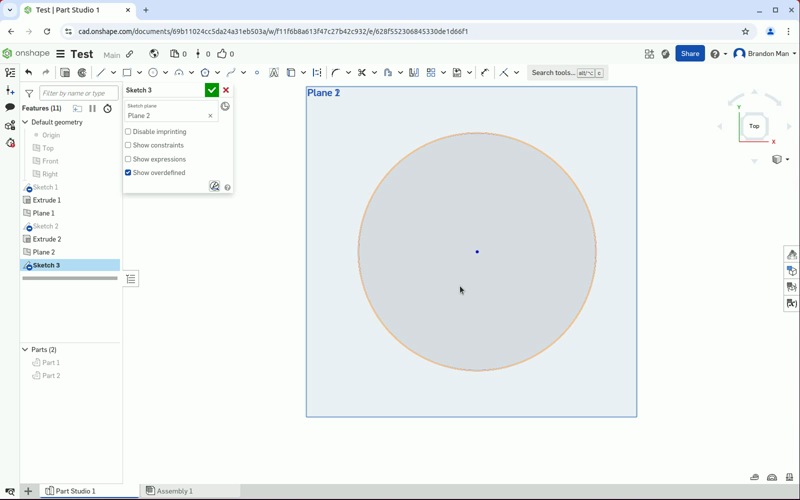
scroll(-6)
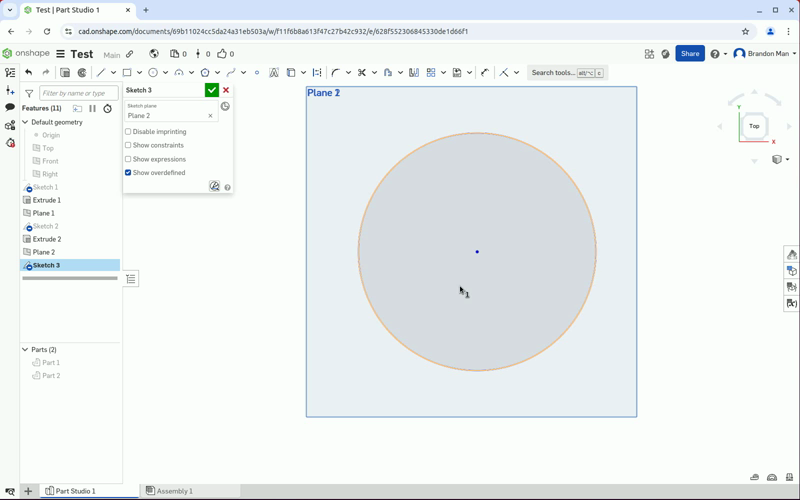
scroll(-6)
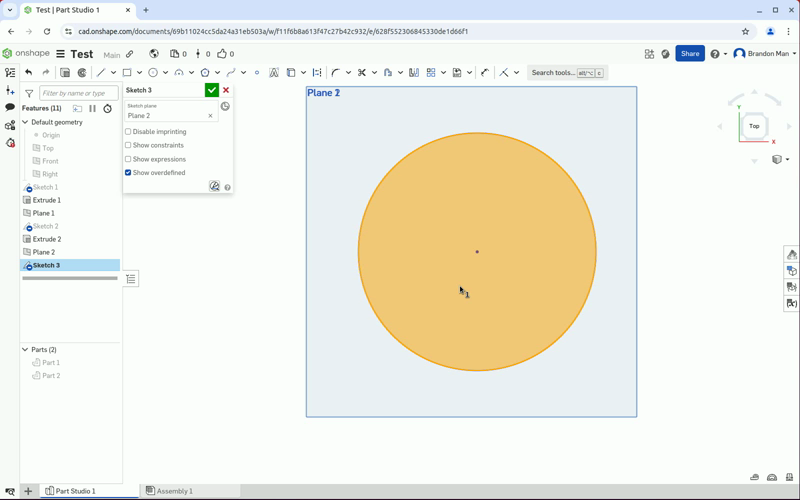
scroll(-6)
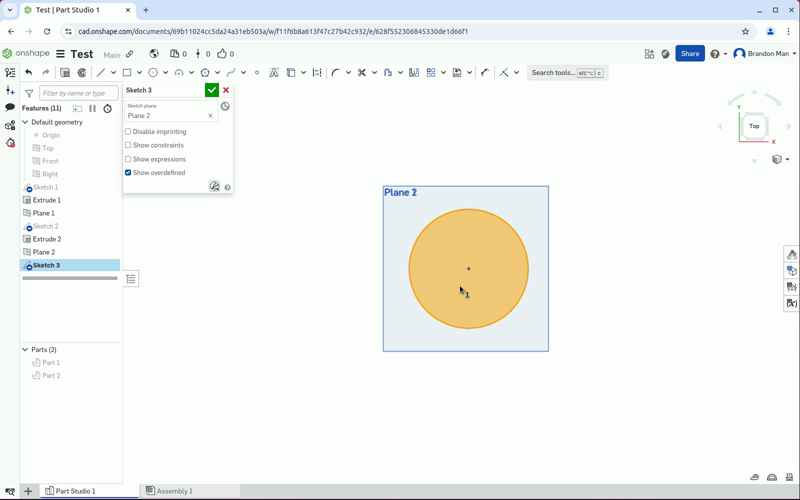
scroll(-6)
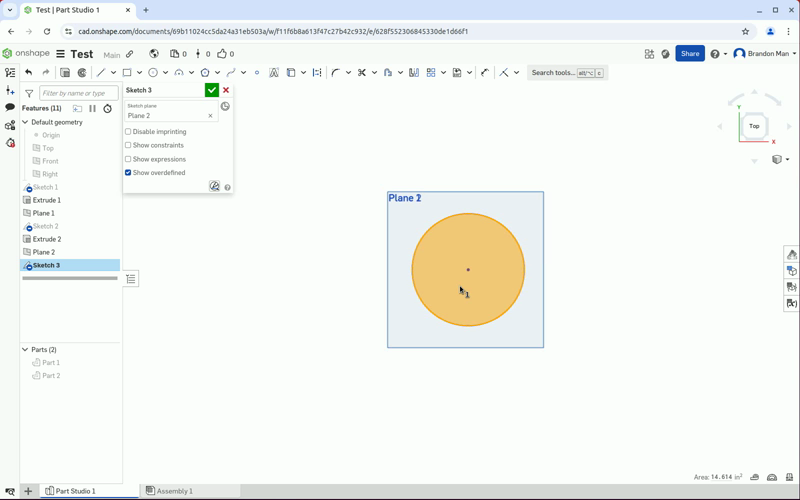
scroll(-6)
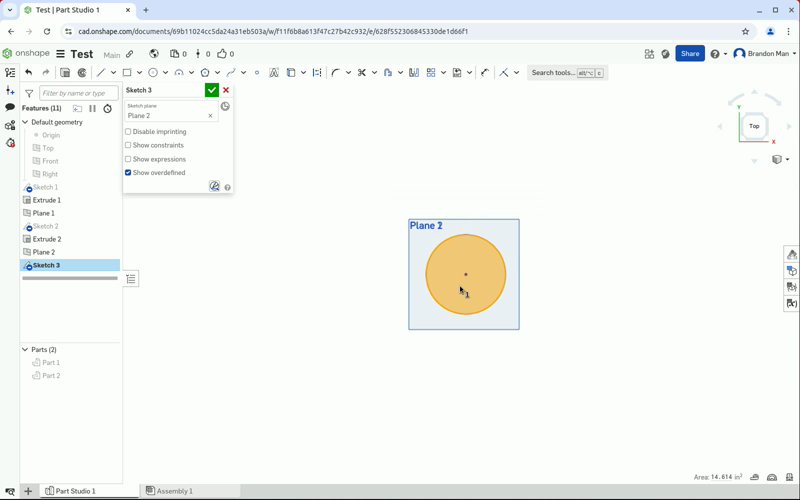
scroll(-6)
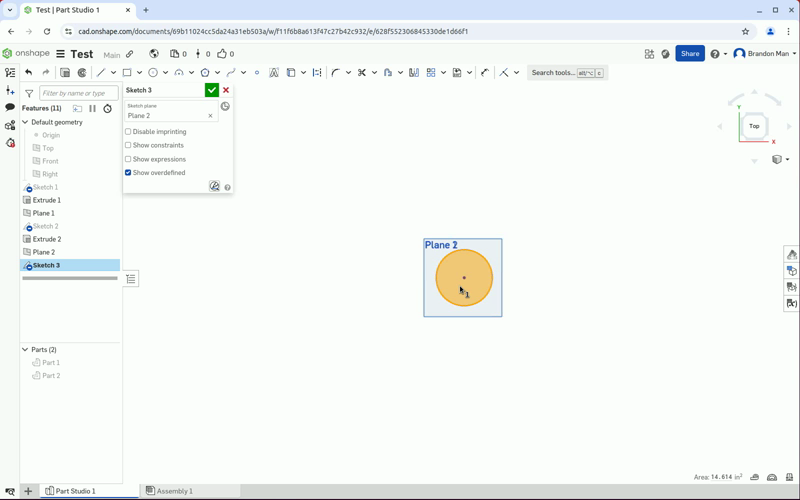
scroll(-6)
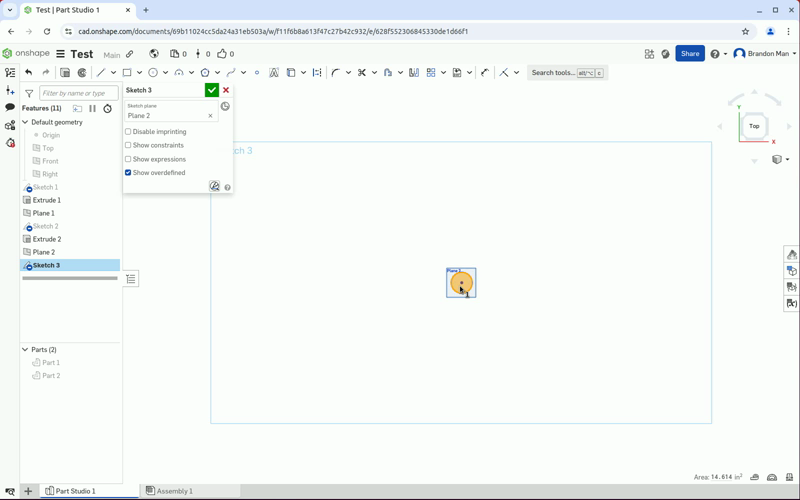
mouse_move(73, 352)
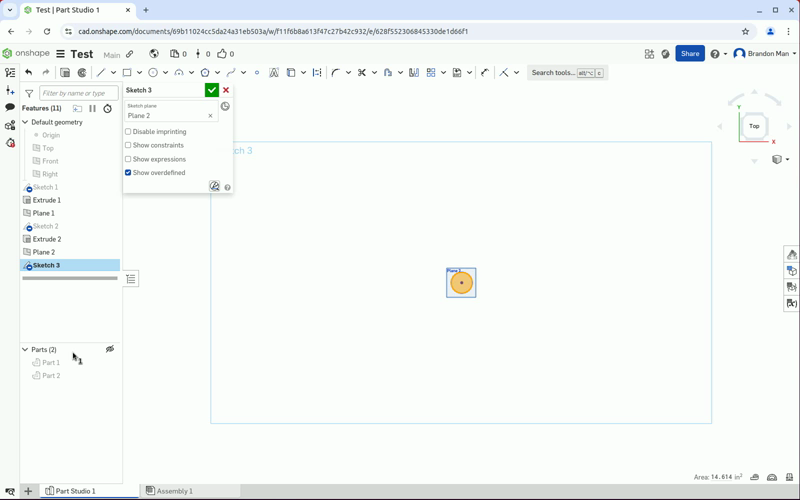
key(shift+y)
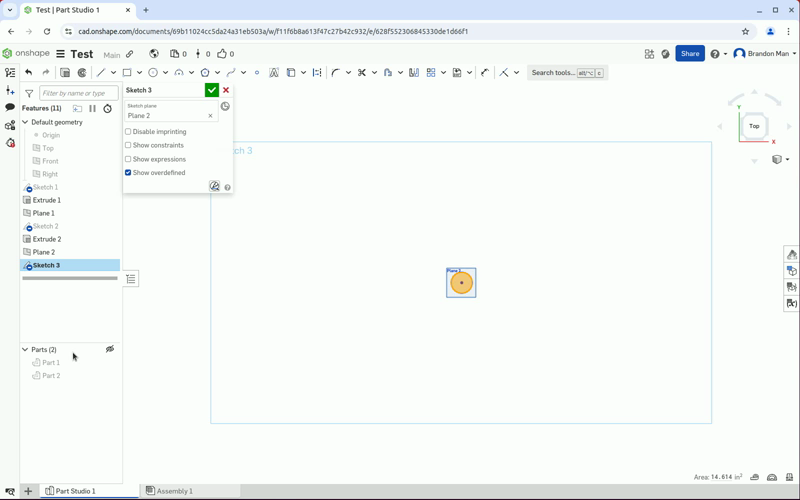
key(shift+e)
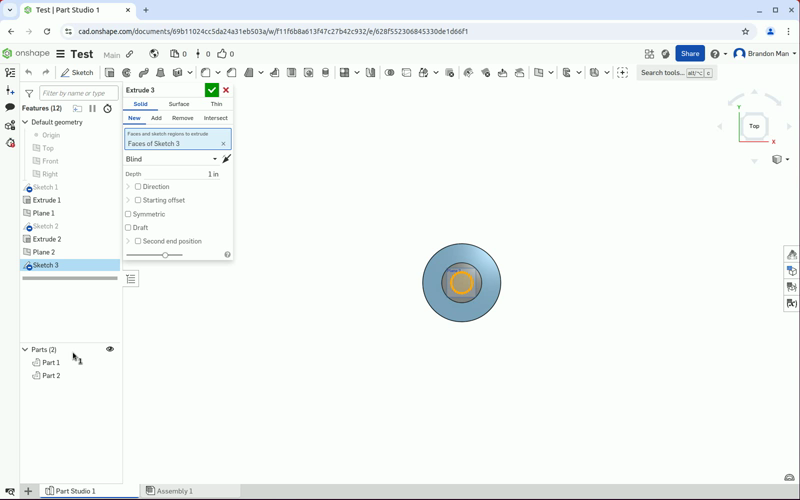
mouse_move(143, 106)
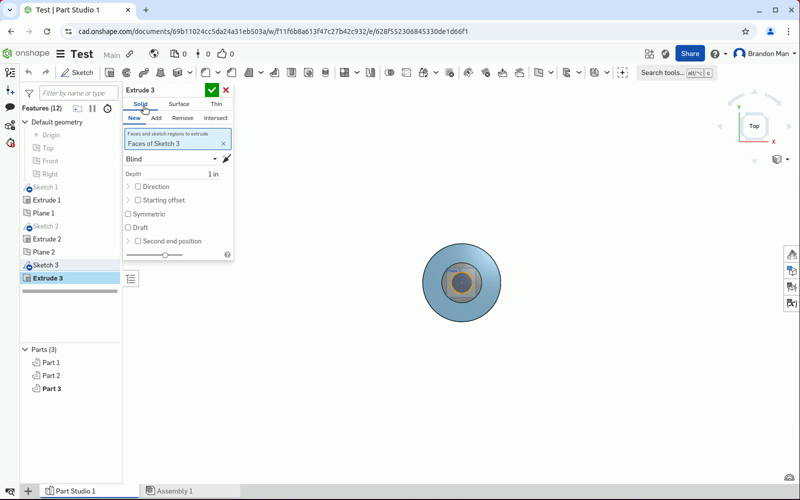
click(143, 106)
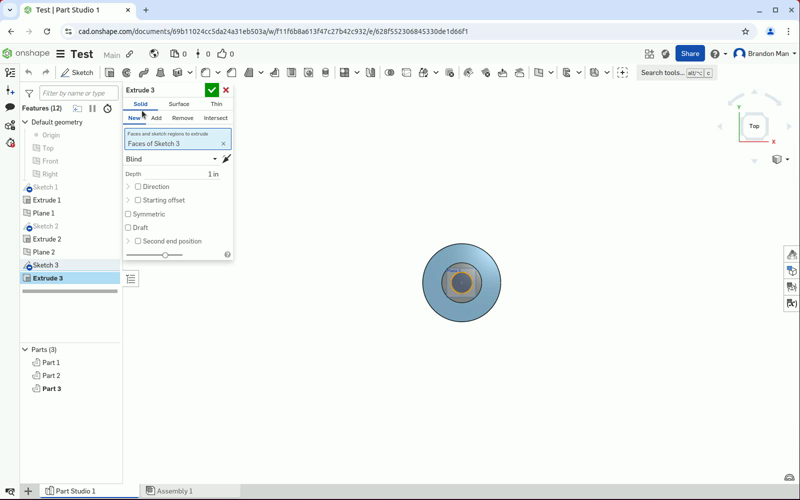
mouse_move(137, 120)
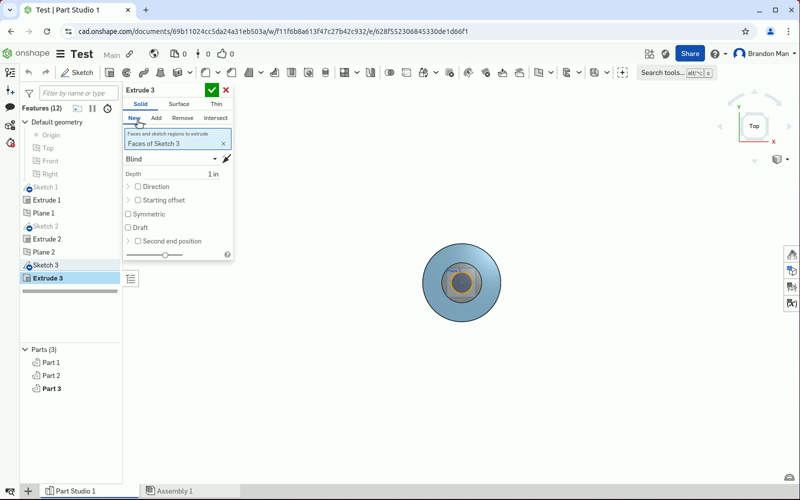
click(137, 120)
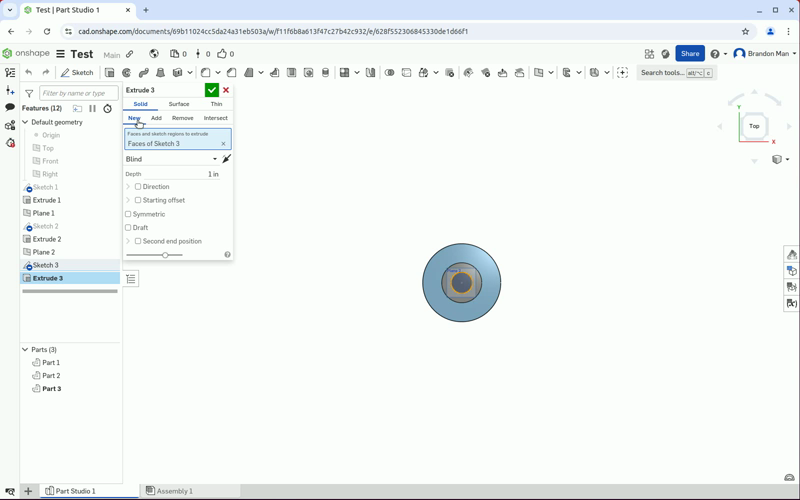
key(tab, 4)
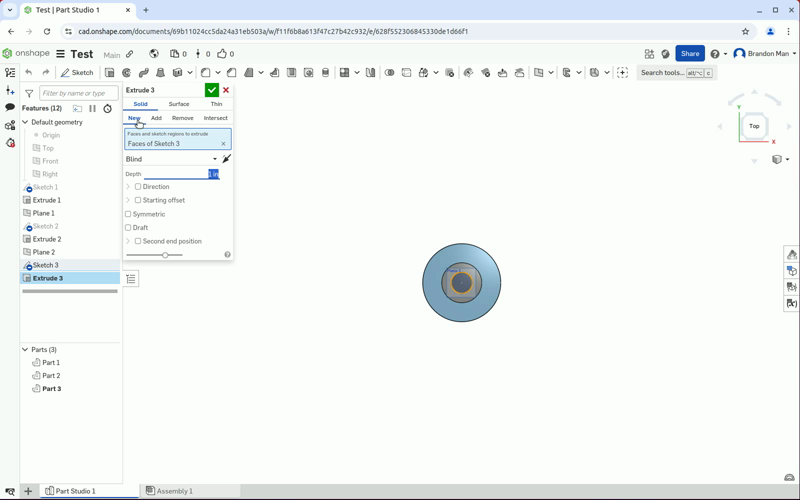
text(4.092)
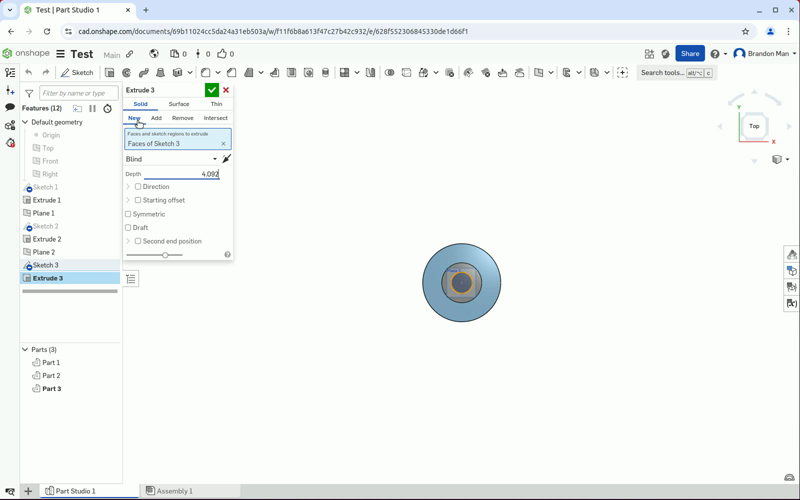
key(enter)
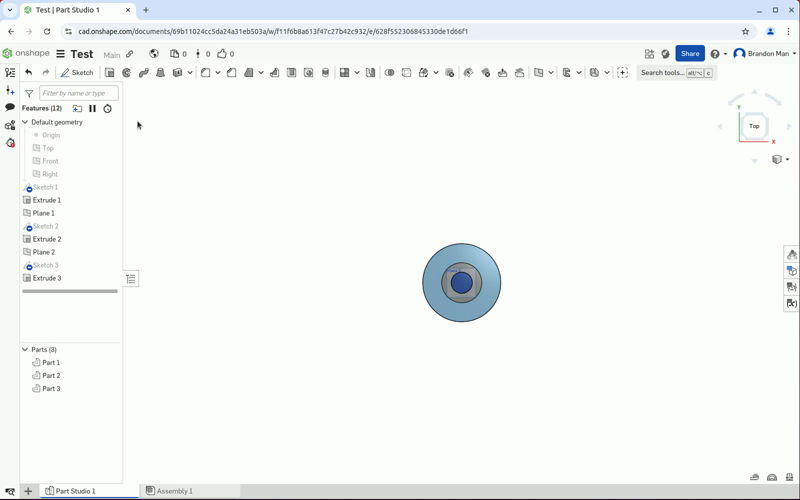
key(shift+h)
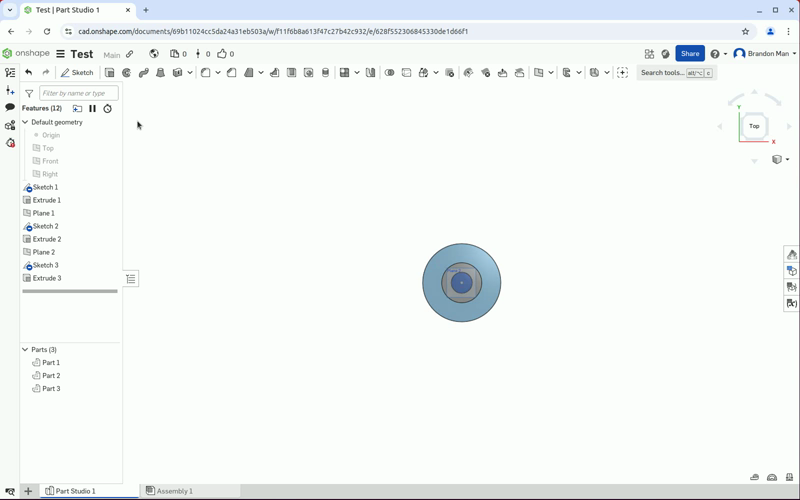
key(shift+h)
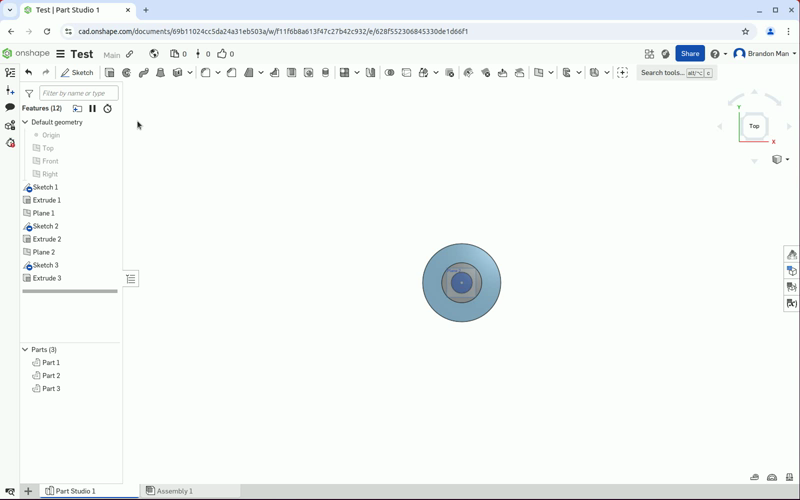
key(shift+7)
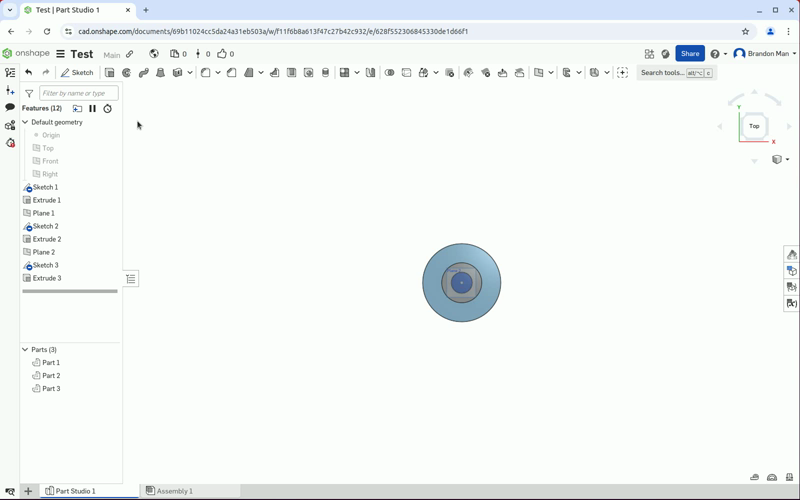
key(up, 3)
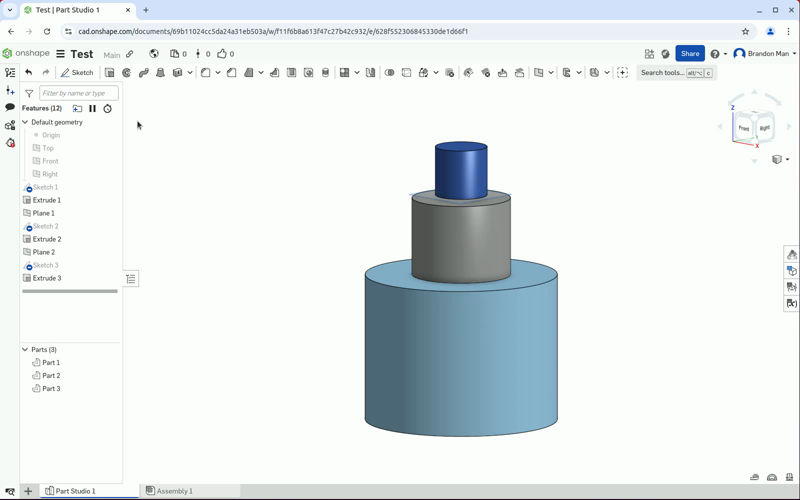
key(left, 3)
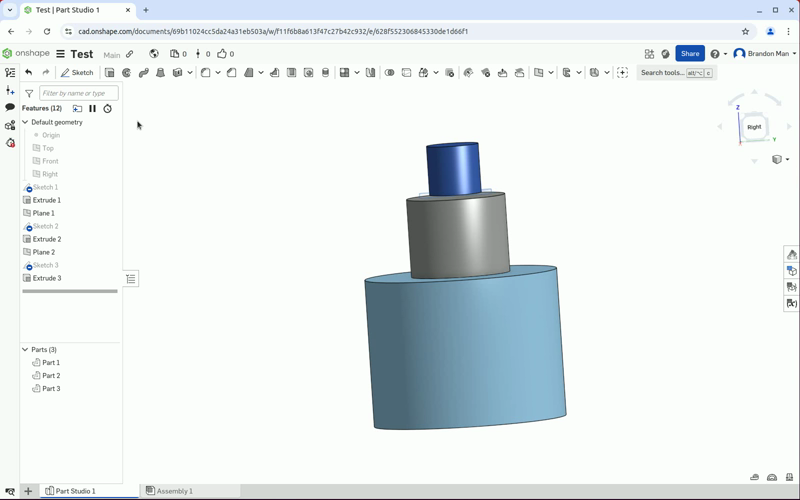
key(right, 3)
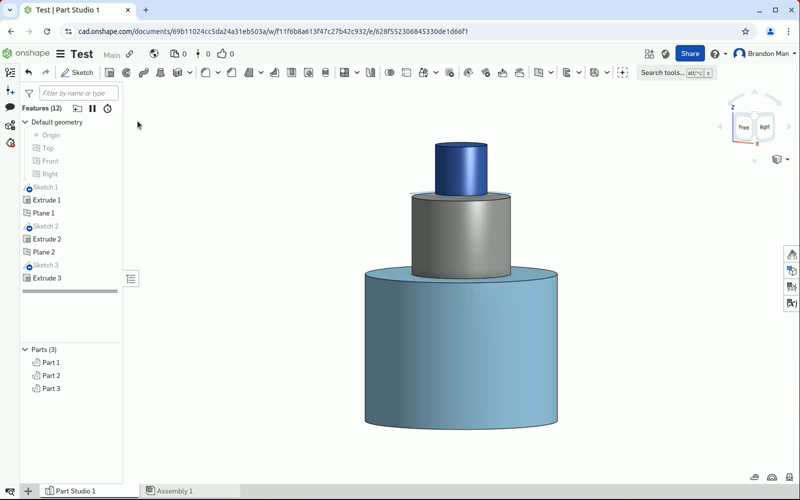
key(down, 3)
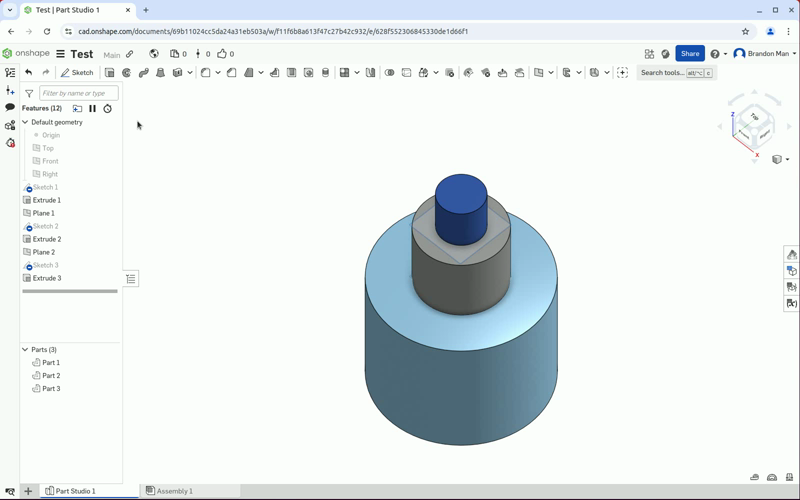
mouse_move(73, 189)
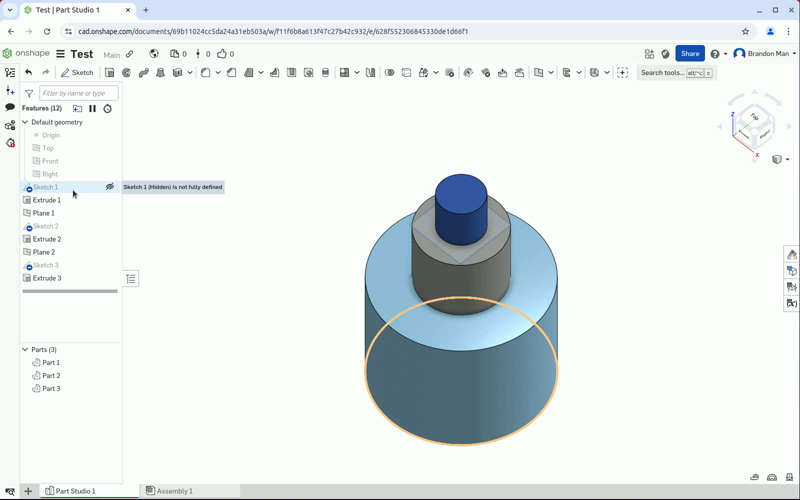
click(73, 189)